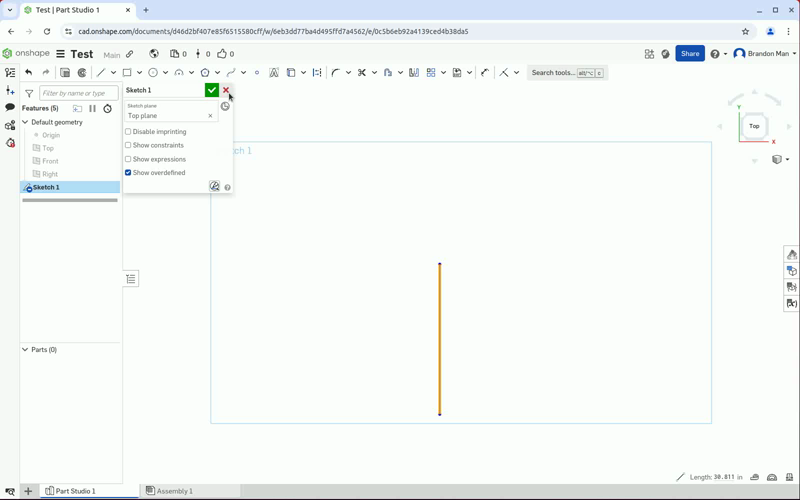
key(shift+h)
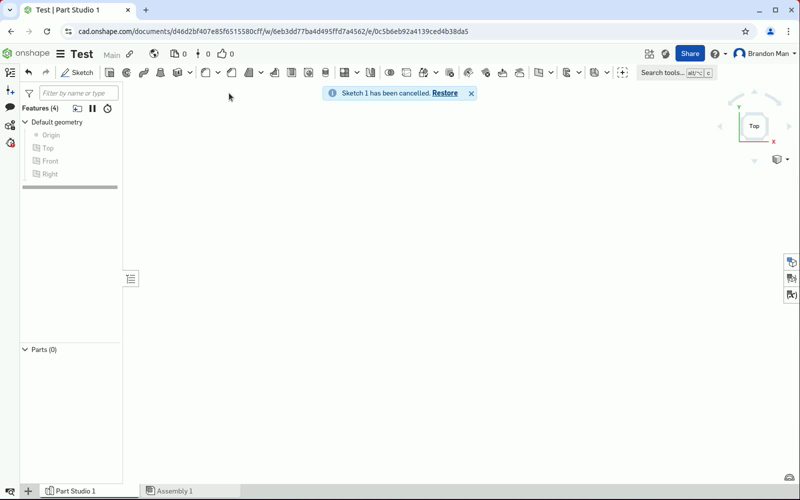
mouse_move(73, 352)
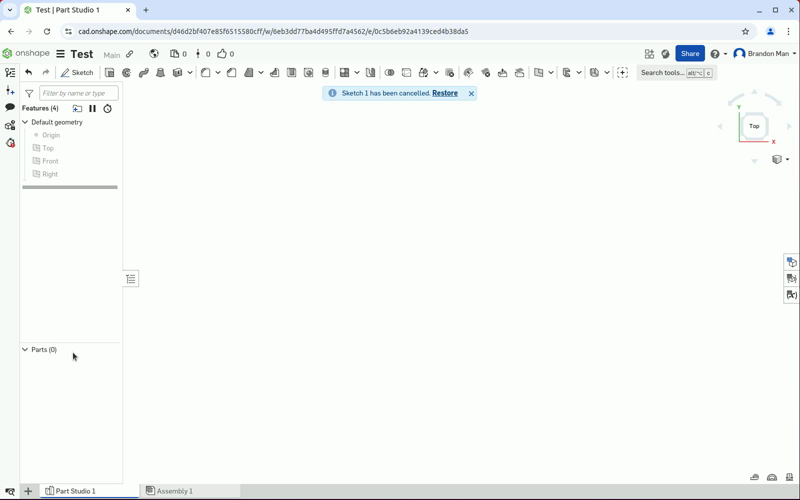
key(y)
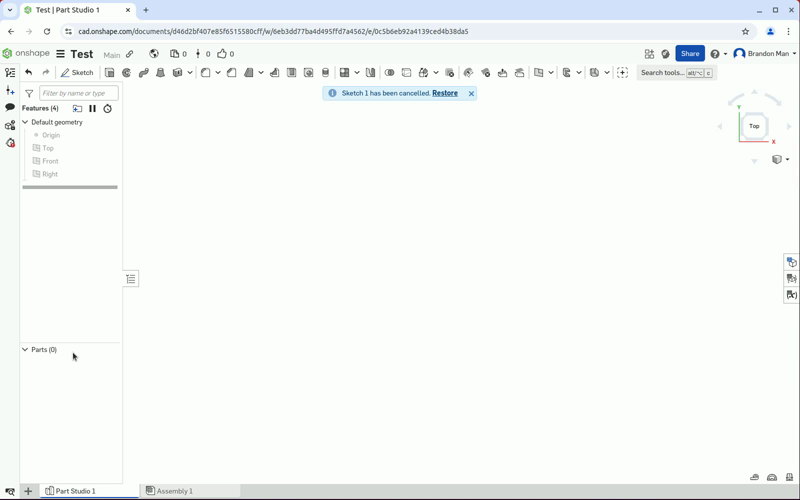
key(shift+p)
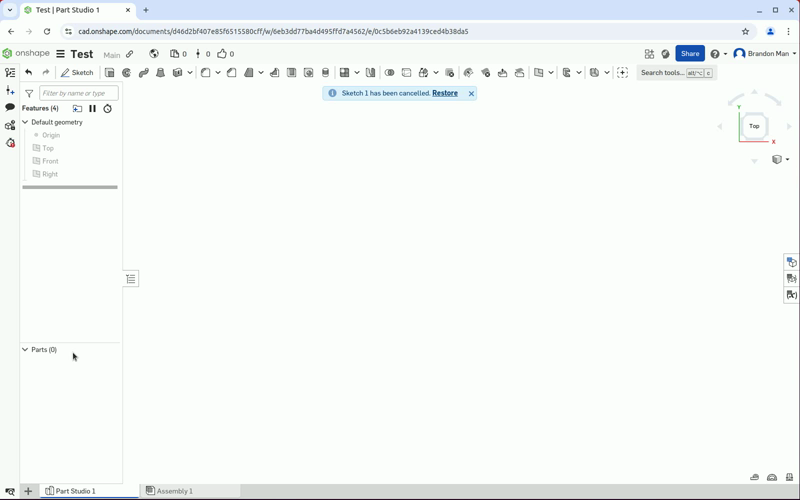
key(space)
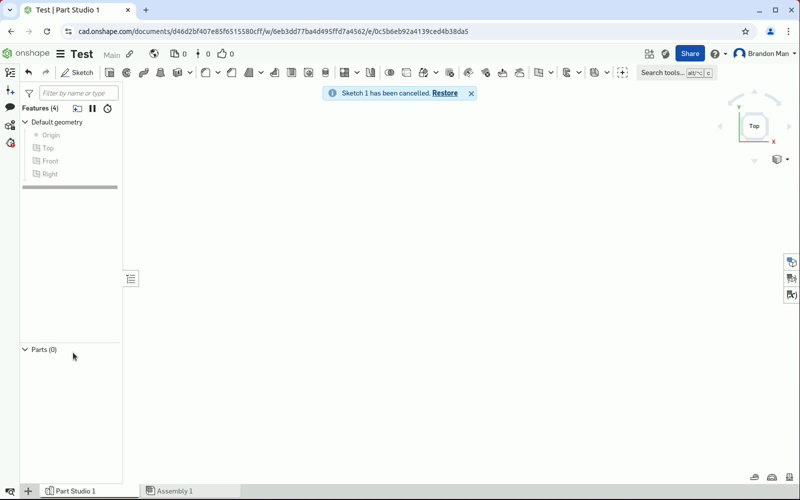
key_down(shift)
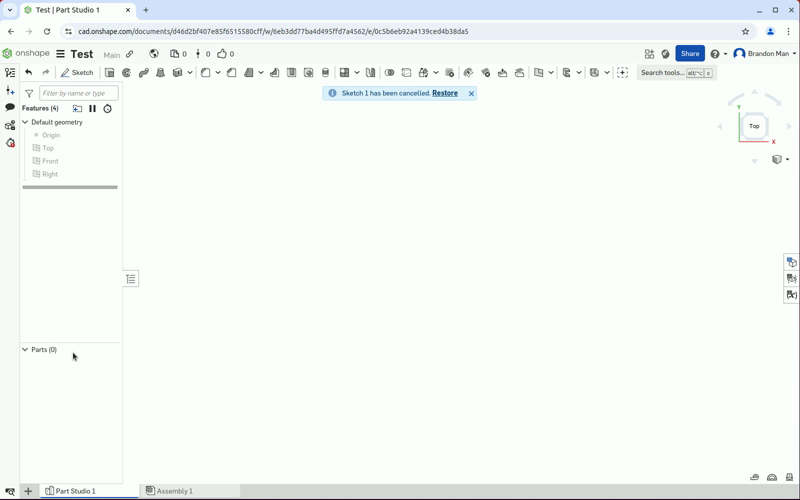
key(up)
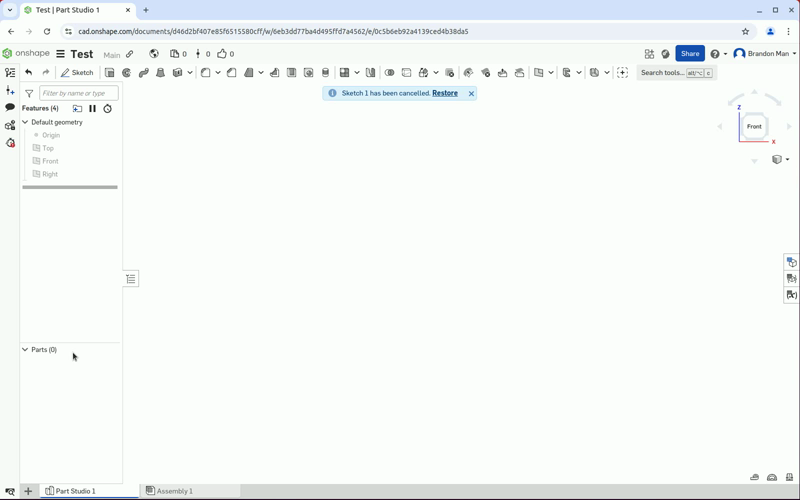
key_up(shift)
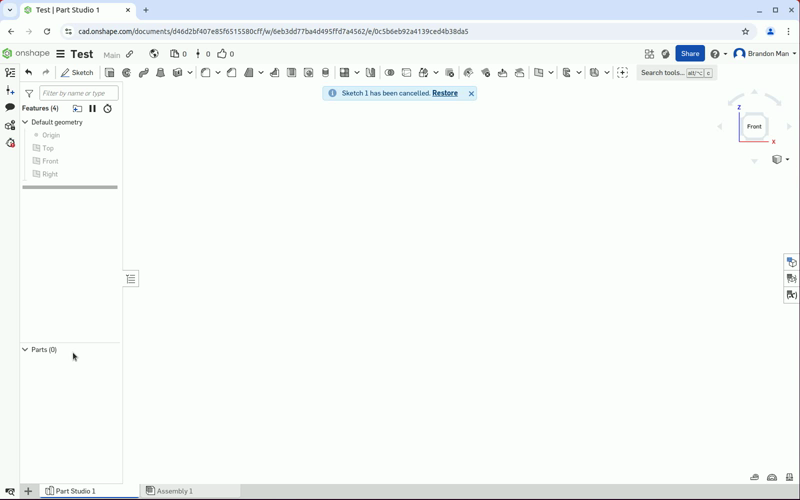
key(space)
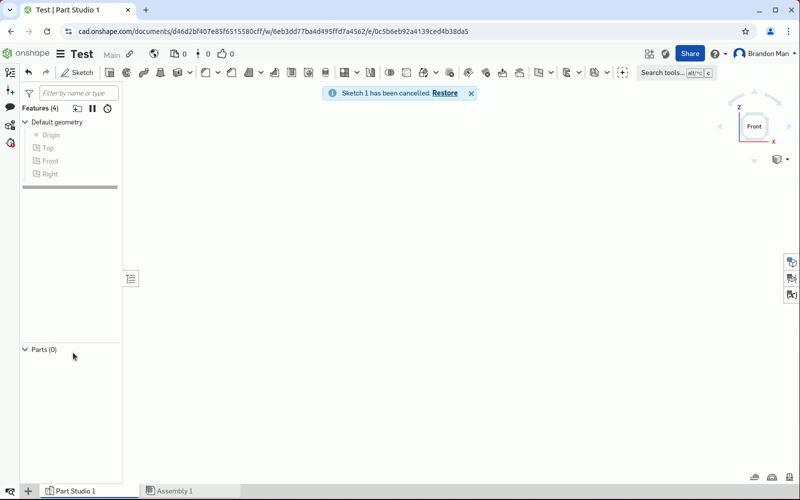
key_down(shift)
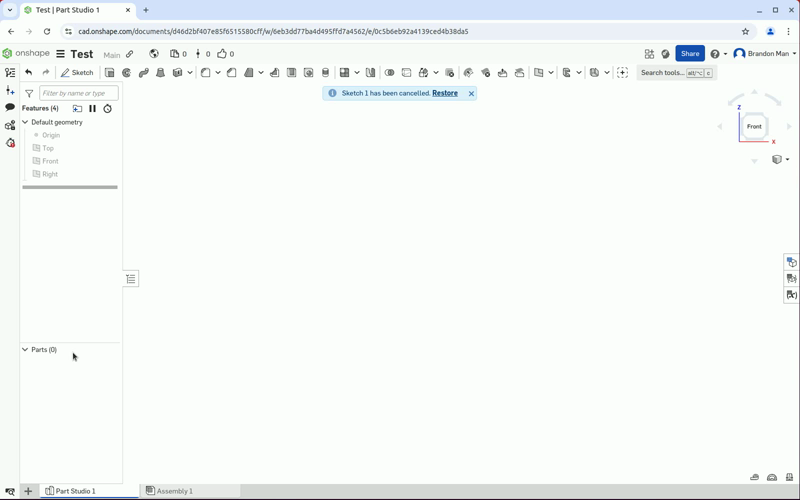
key(left)
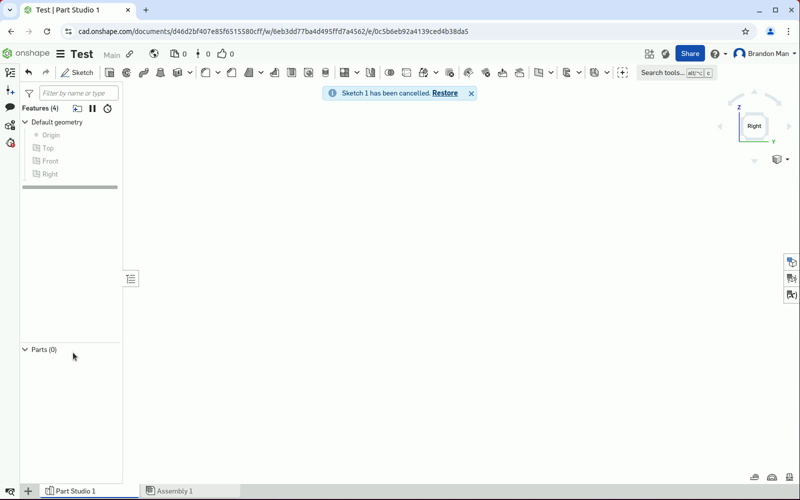
key_up(shift)
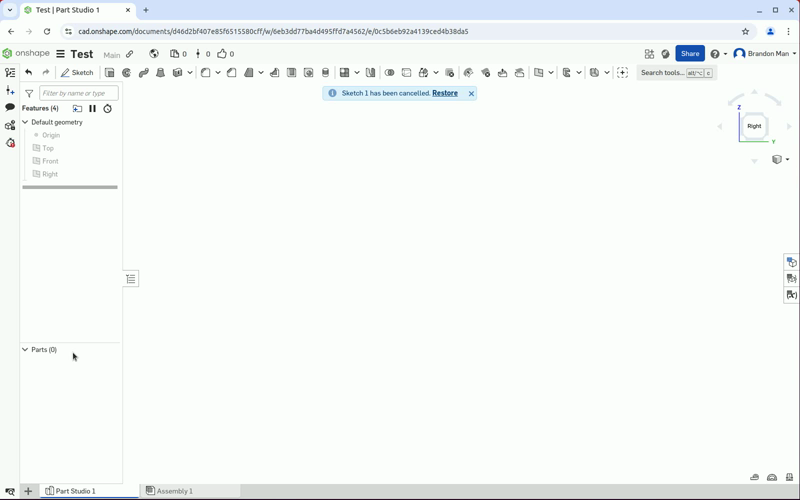
mouse_move(73, 352)
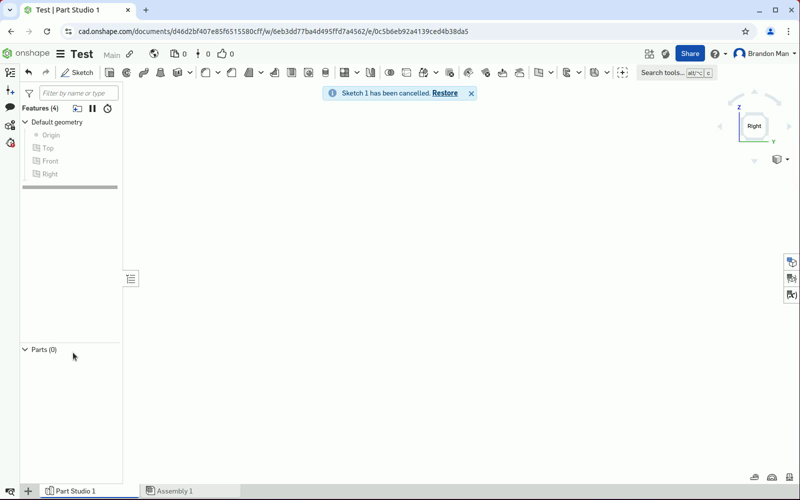
key(shift+y)
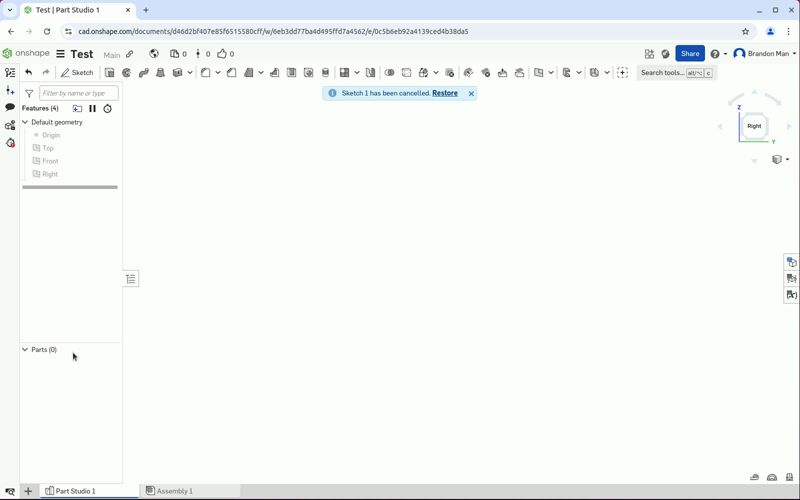
key(shift+s)
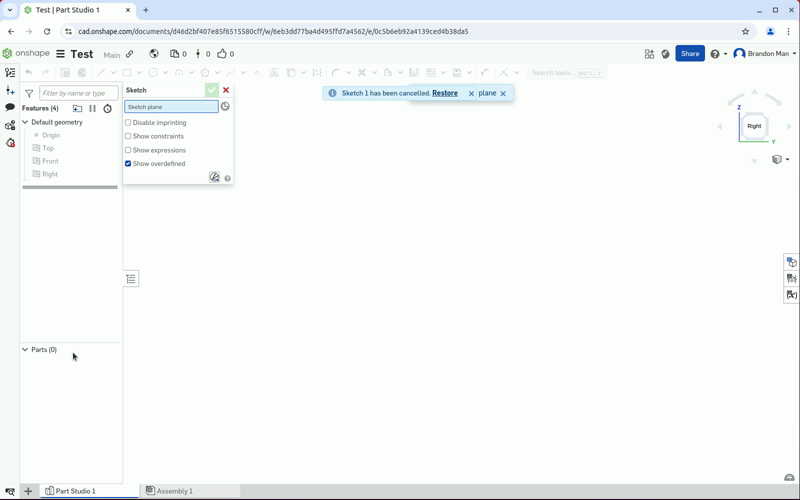
mouse_move(73, 176)
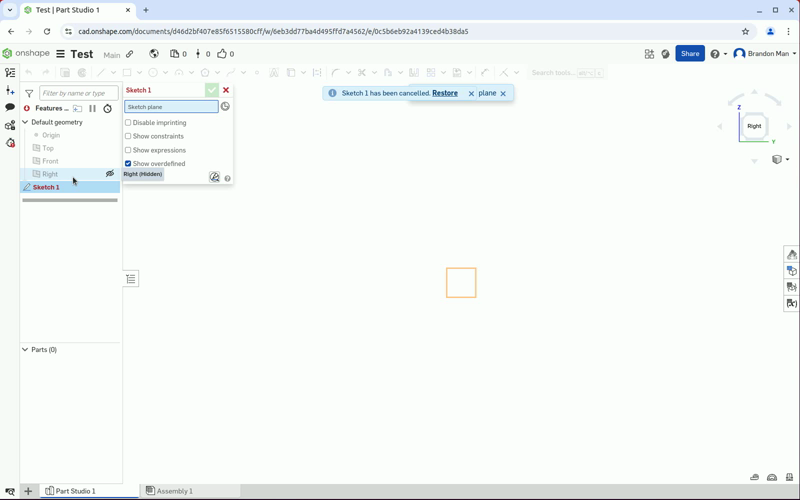
click(73, 176)
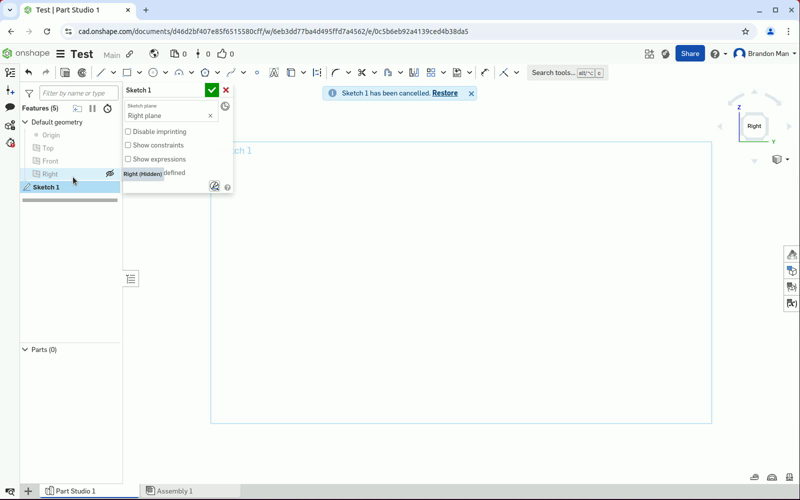
mouse_move(73, 352)
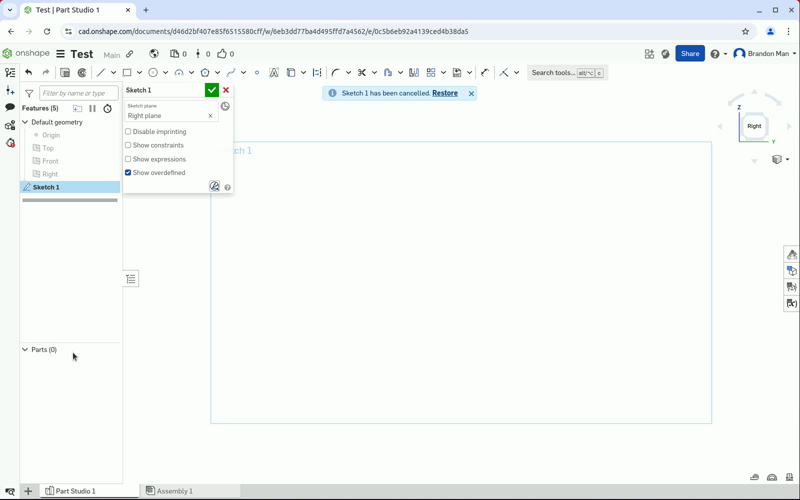
key(y)
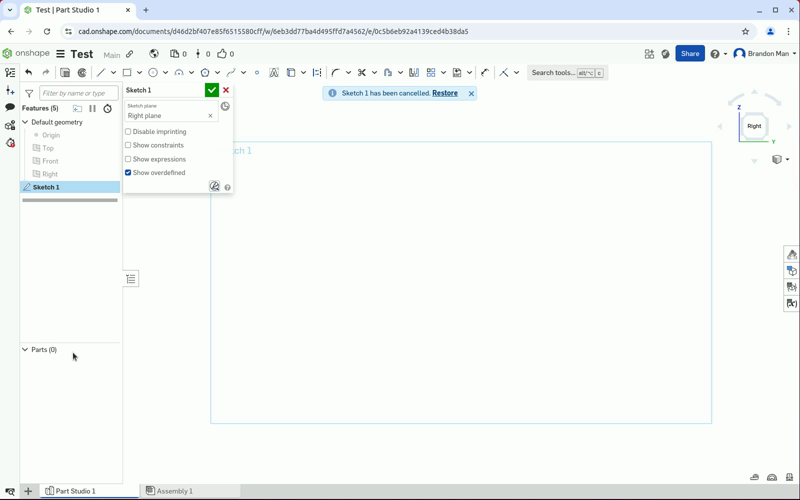
key(c)
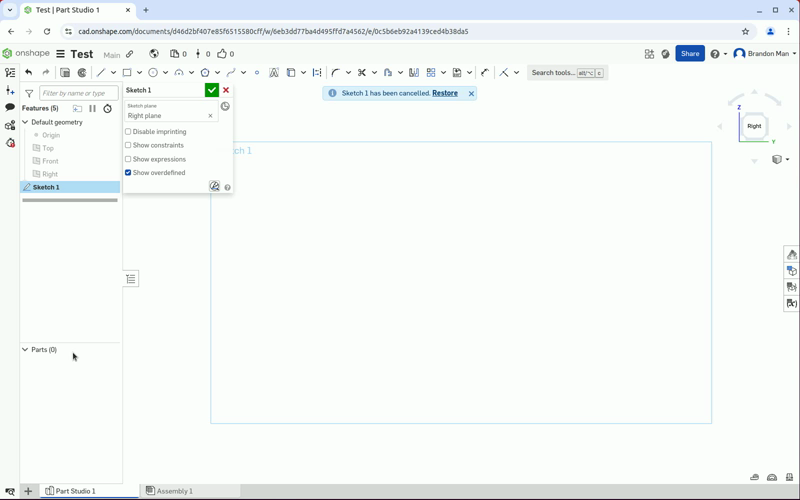
key_down(shift)
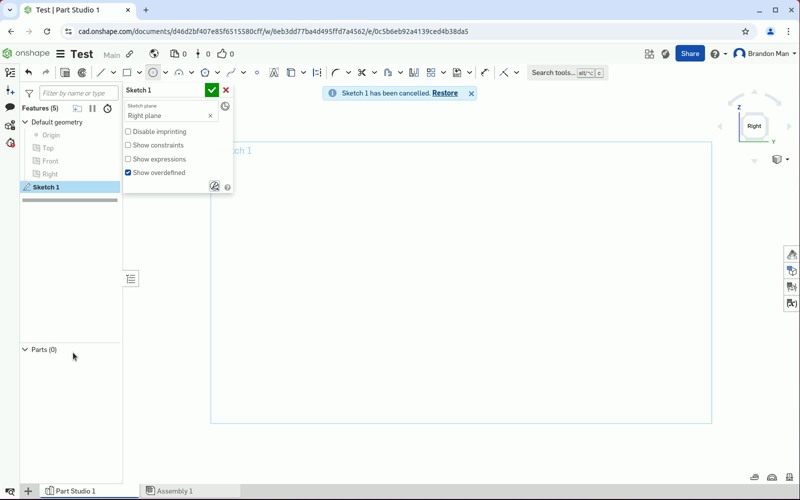
mouse_move(476, 274)
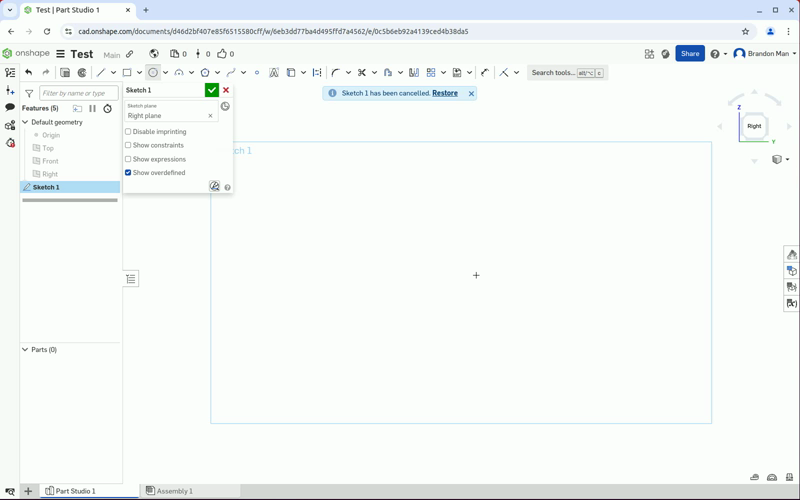
click(476, 274)
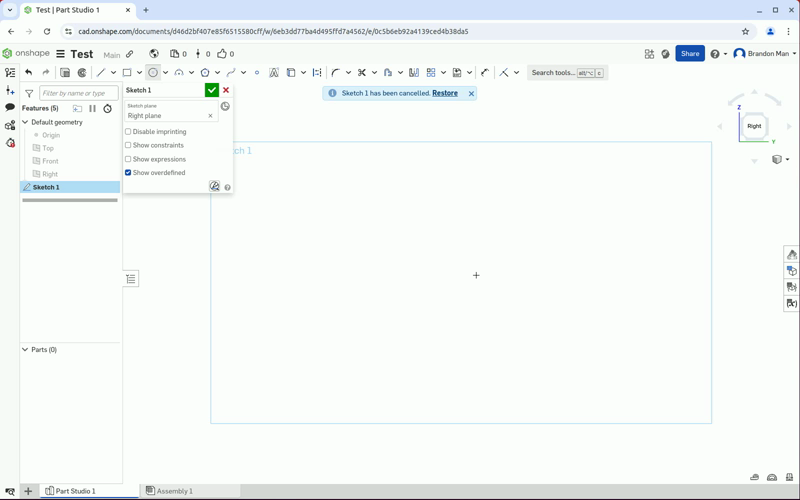
key_up(shift)
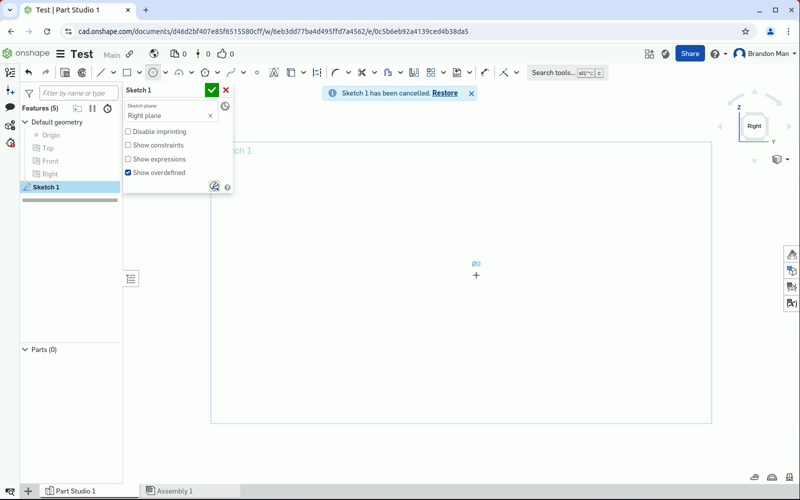
mouse_move(486, 274)
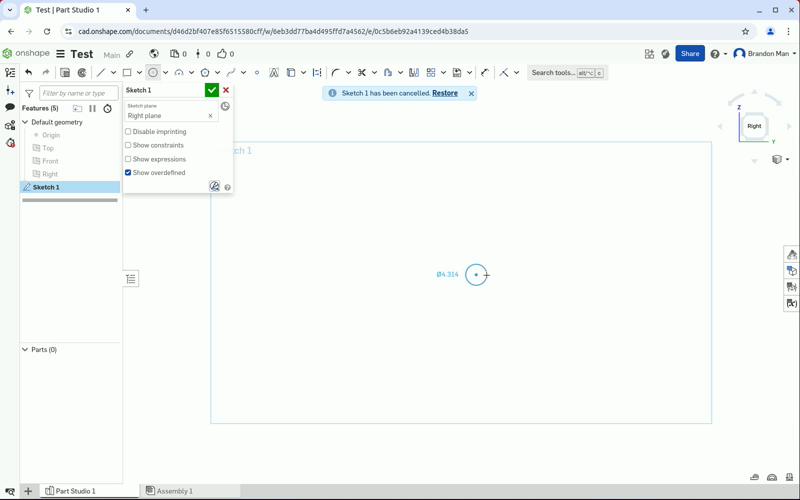
click(486, 274)
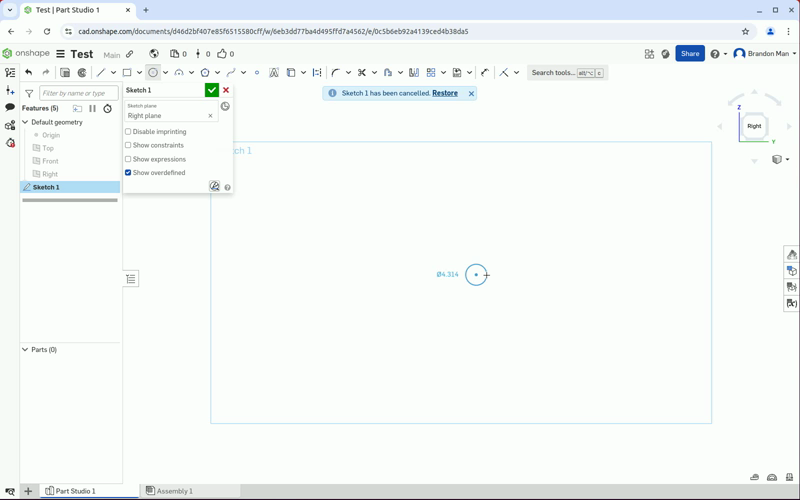
key(esc)
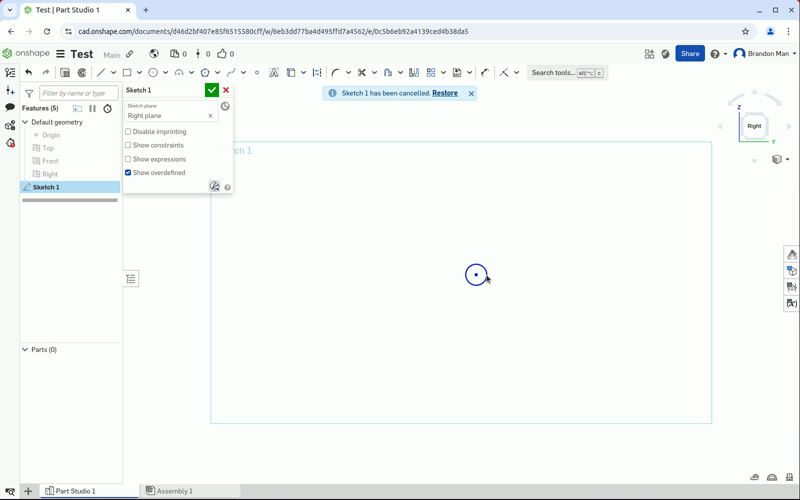
mouse_move(468, 268)
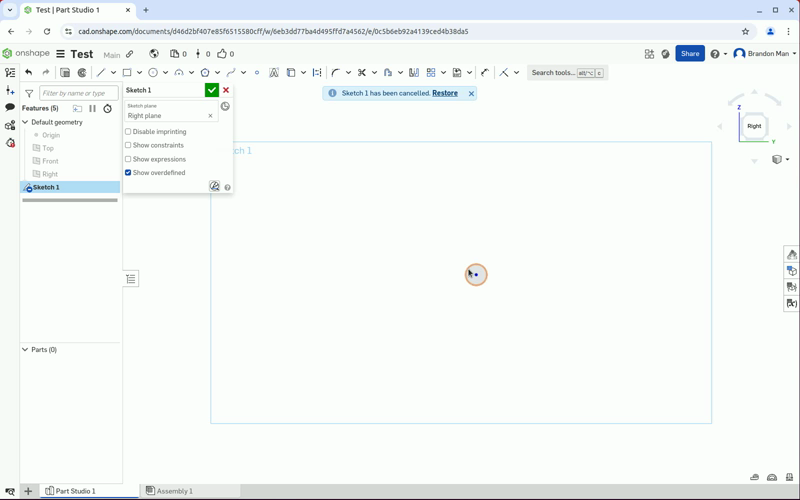
scroll(6)
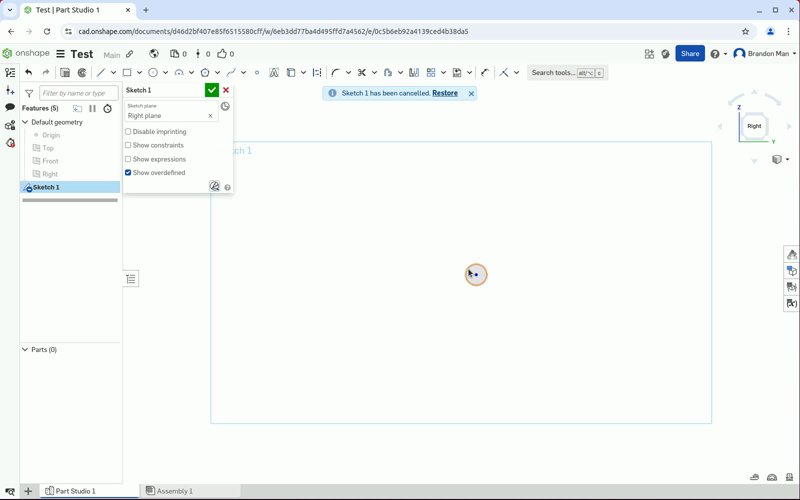
scroll(6)
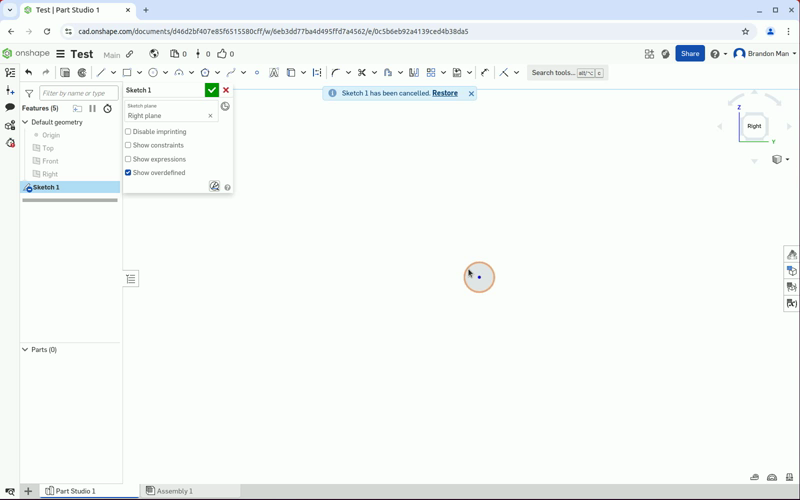
scroll(6)
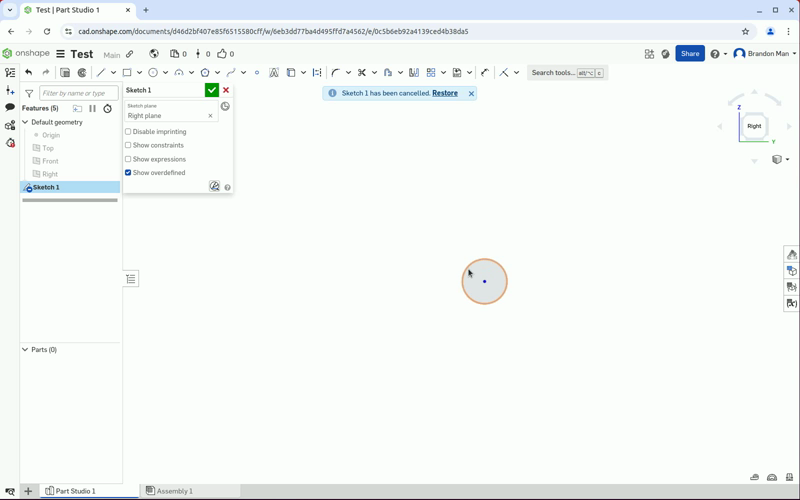
scroll(6)
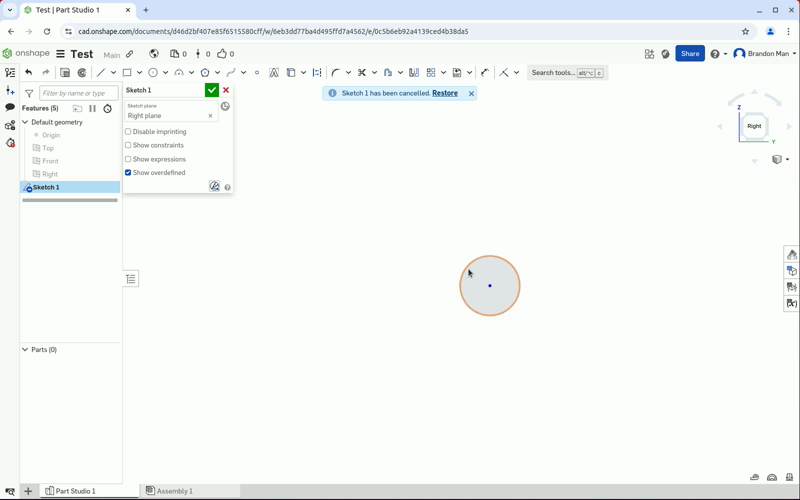
scroll(6)
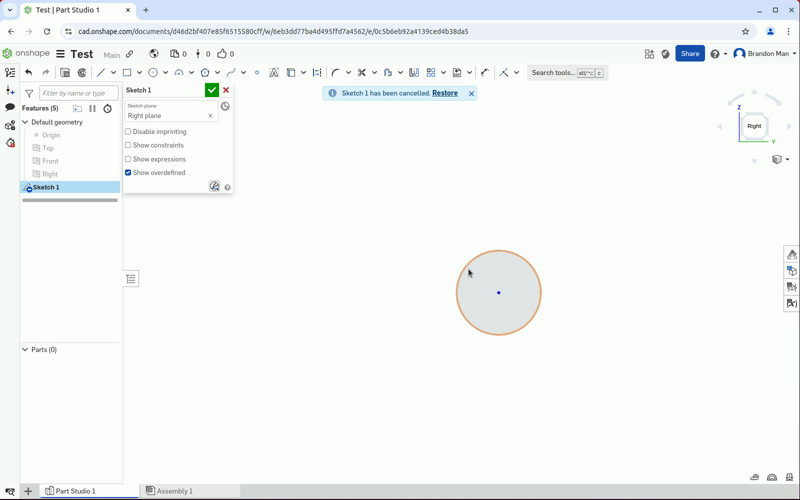
scroll(6)
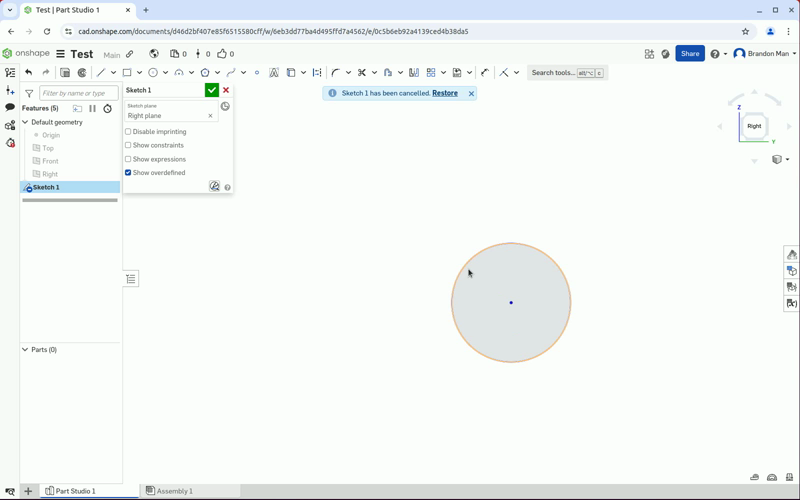
scroll(6)
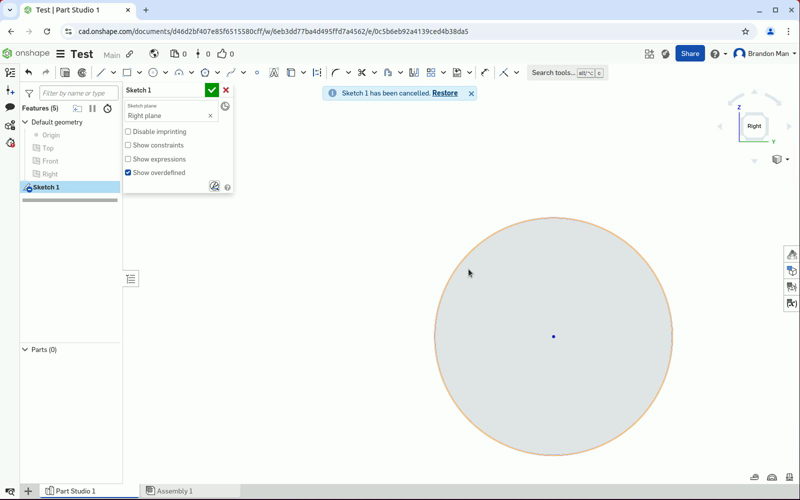
click(468, 268)
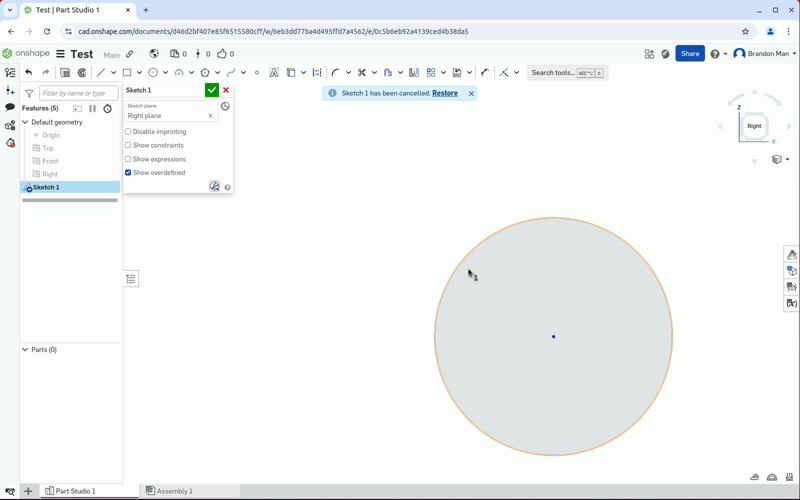
scroll(-6)
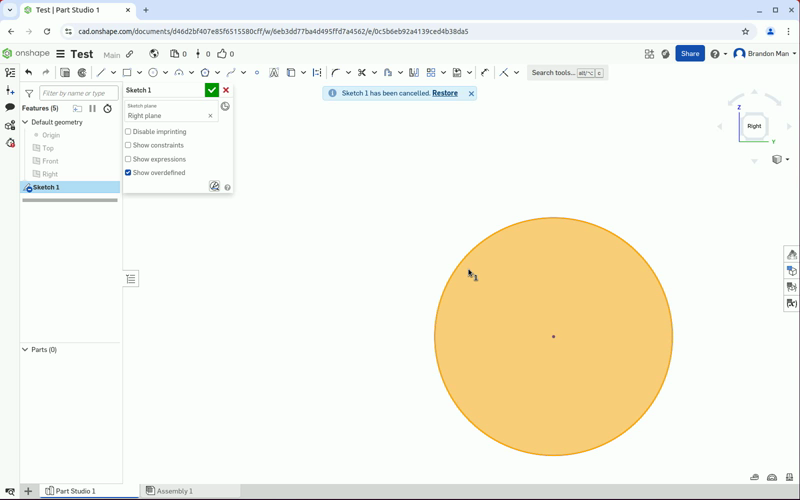
scroll(-6)
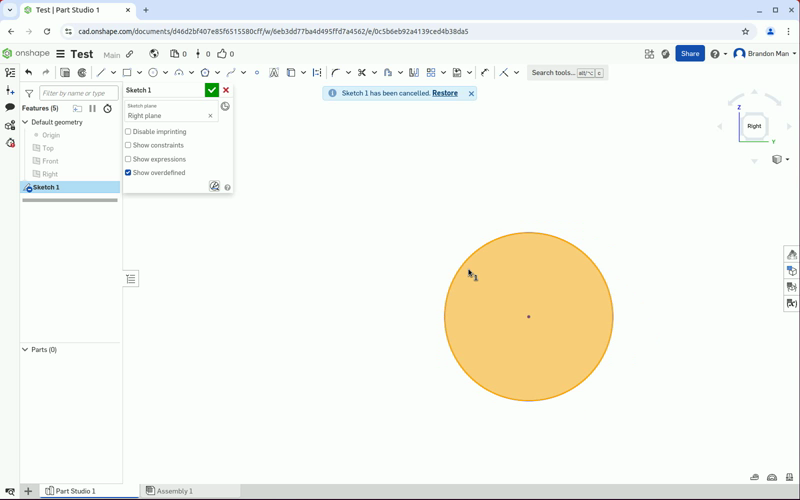
scroll(-6)
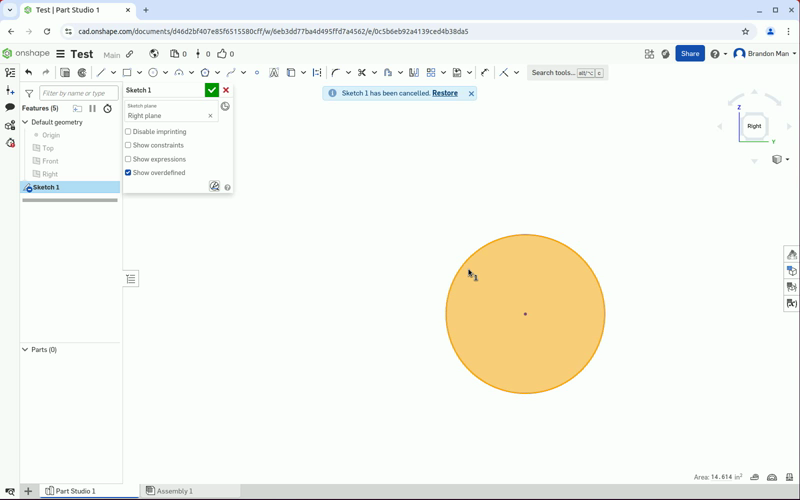
scroll(-6)
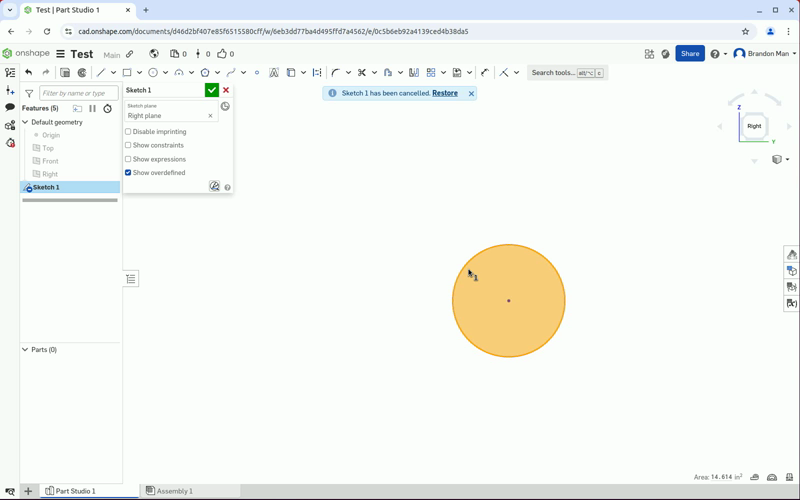
scroll(-6)
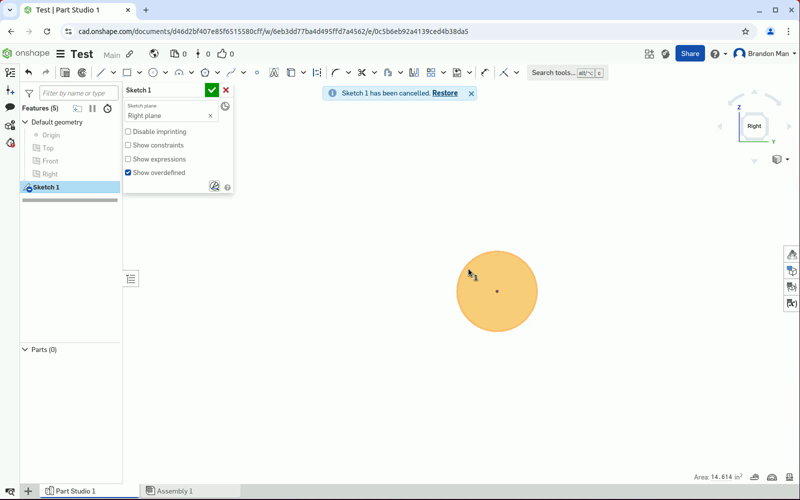
scroll(-6)
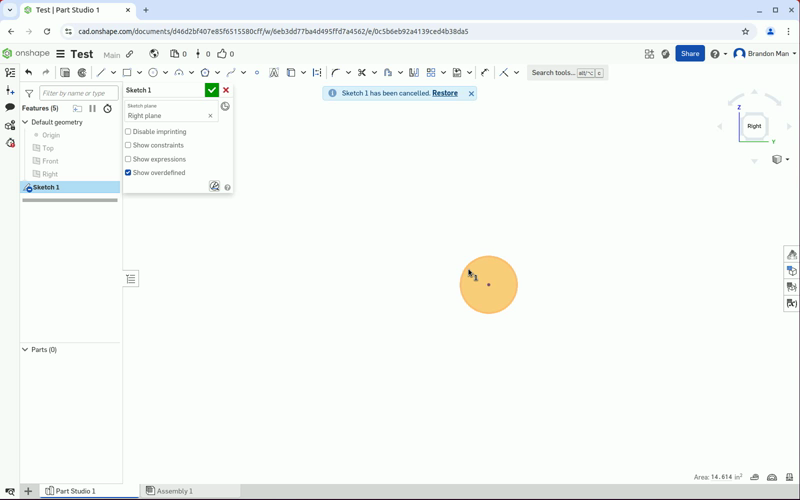
scroll(-6)
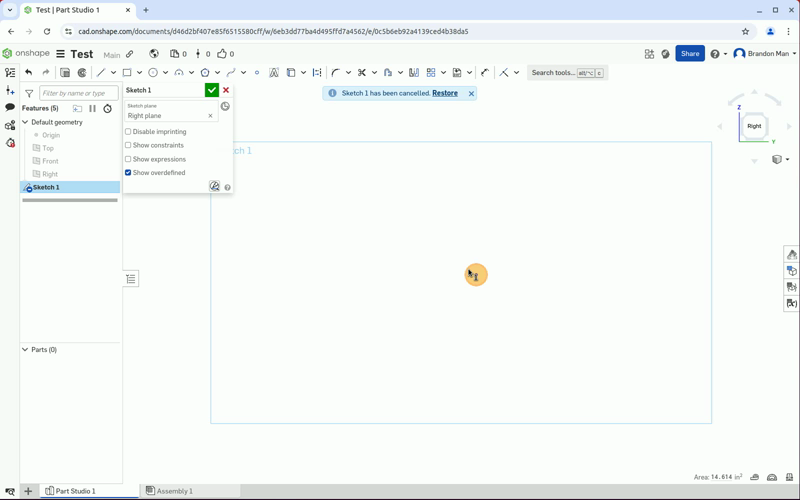
mouse_move(73, 352)
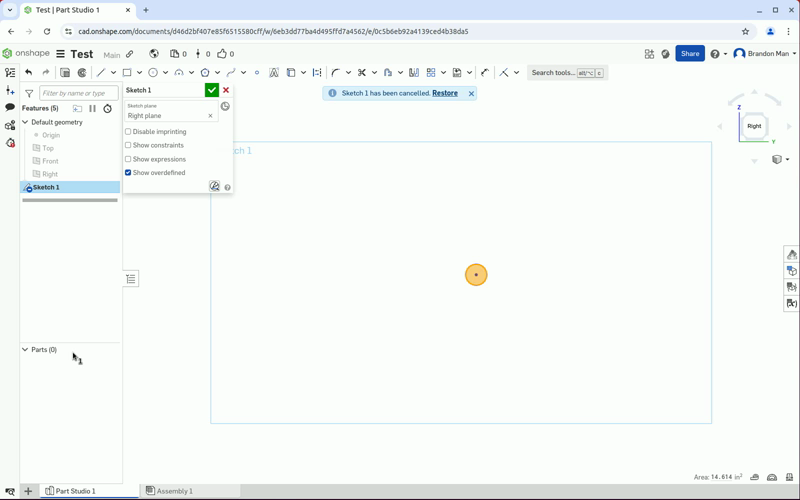
key(shift+y)
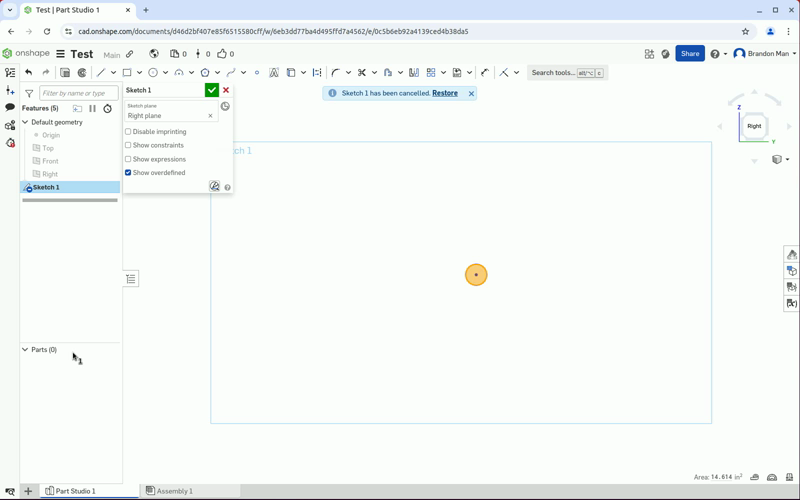
key(shift+e)
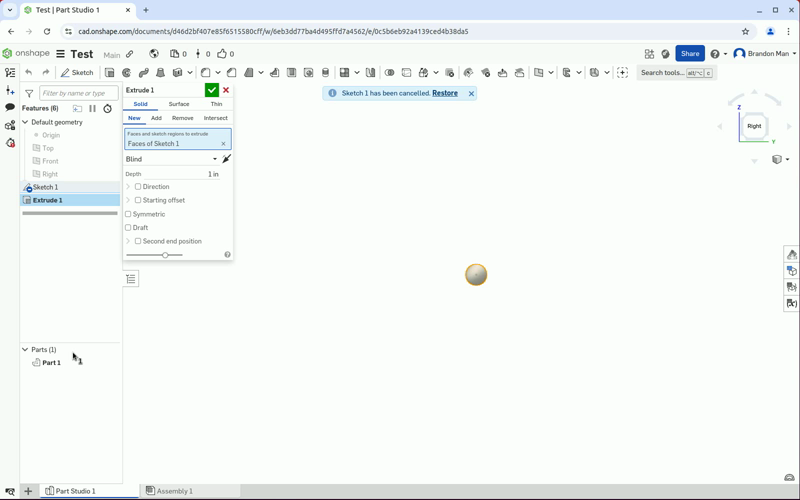
mouse_move(143, 106)
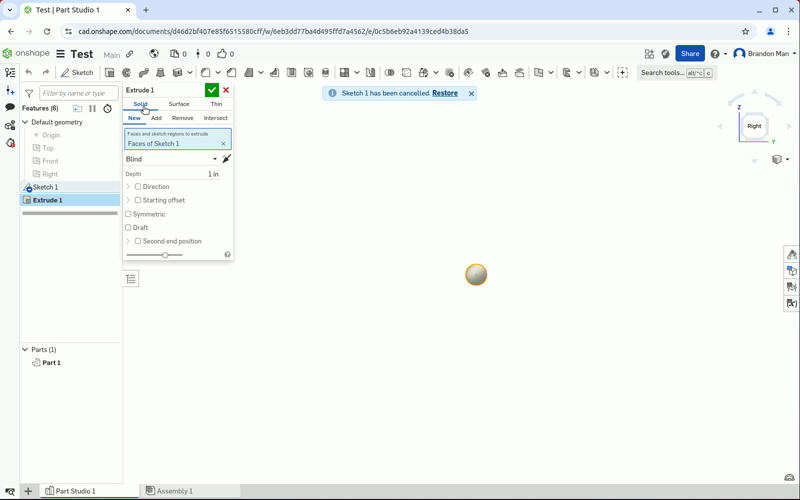
click(143, 106)
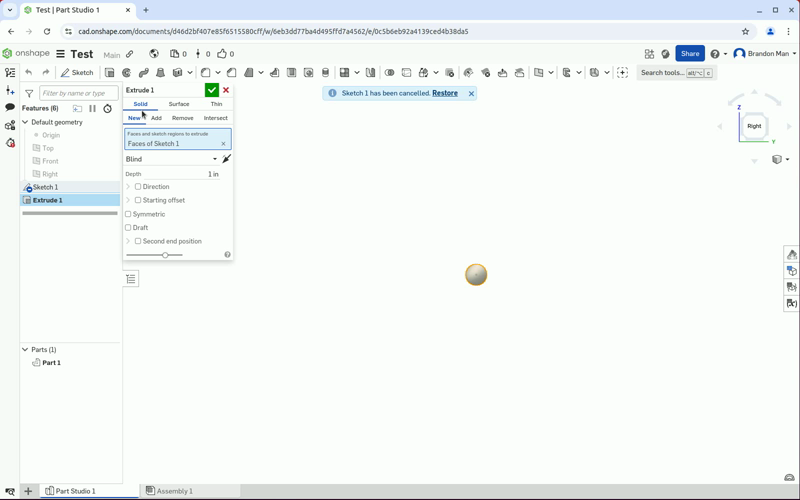
mouse_move(137, 120)
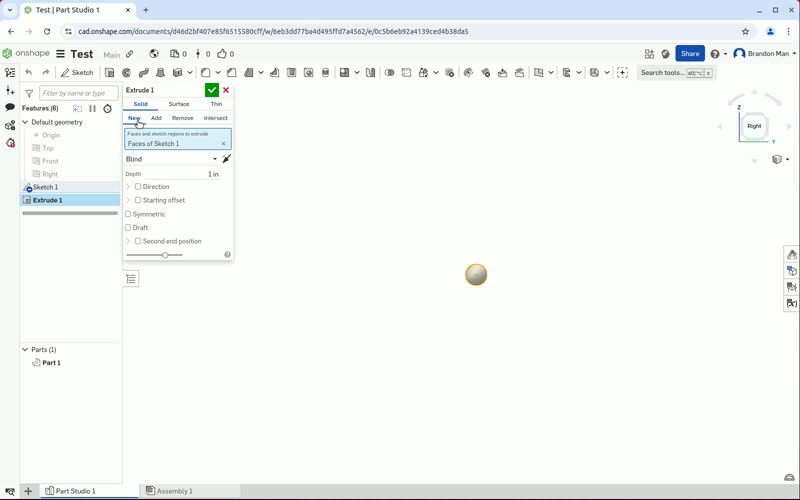
click(137, 120)
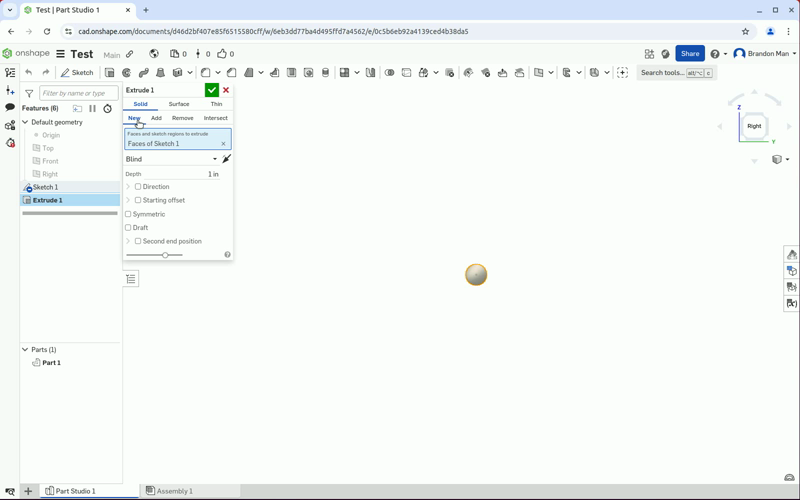
key(tab, 4)
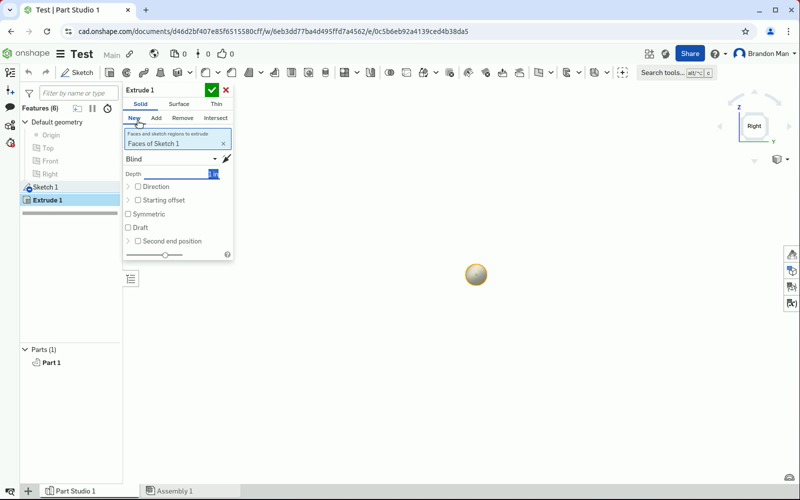
text(11.554)
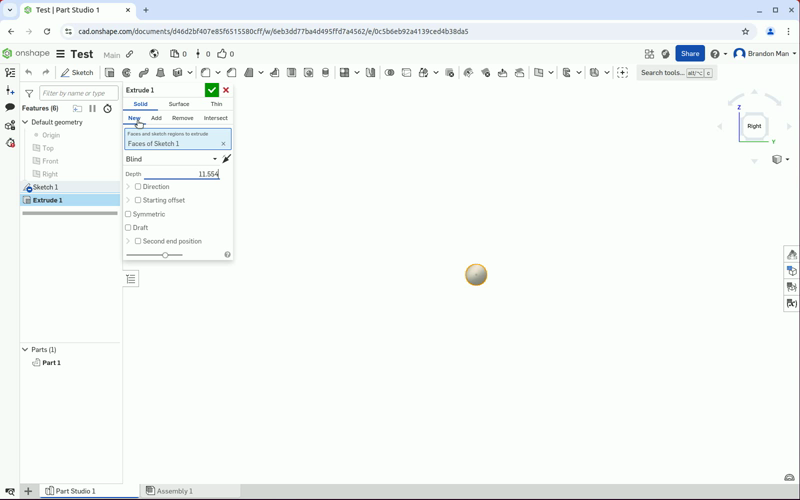
key(enter)
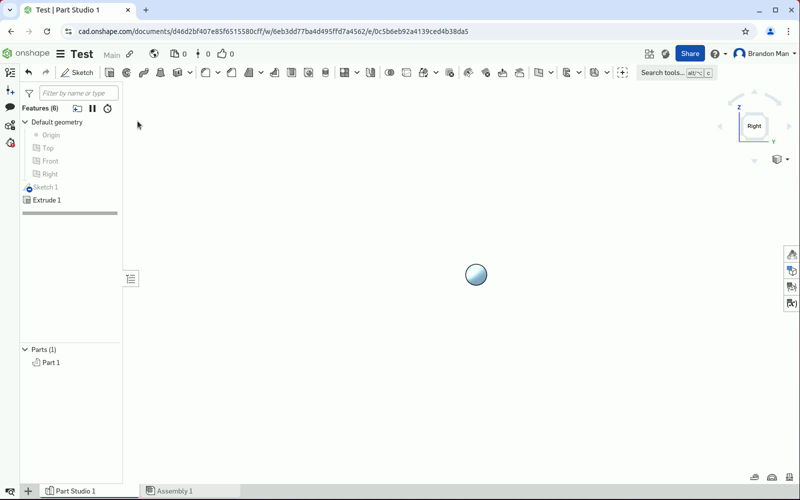
key(shift+h)
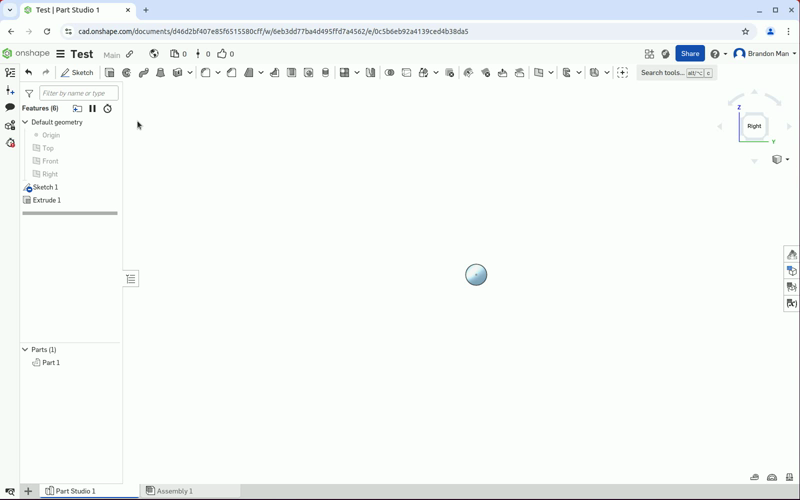
key(shift+h)
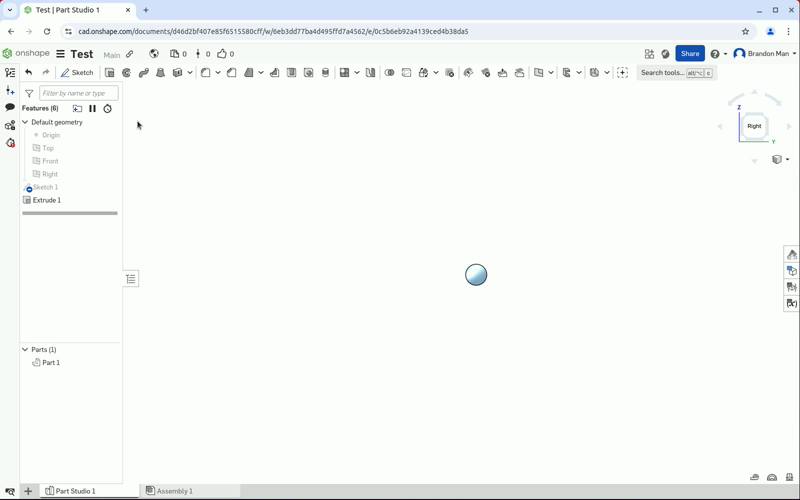
mouse_move(73, 189)
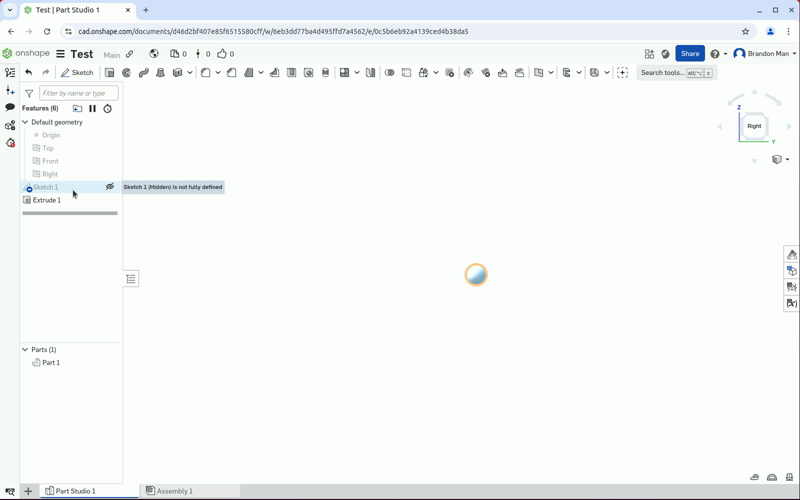
click(73, 189)
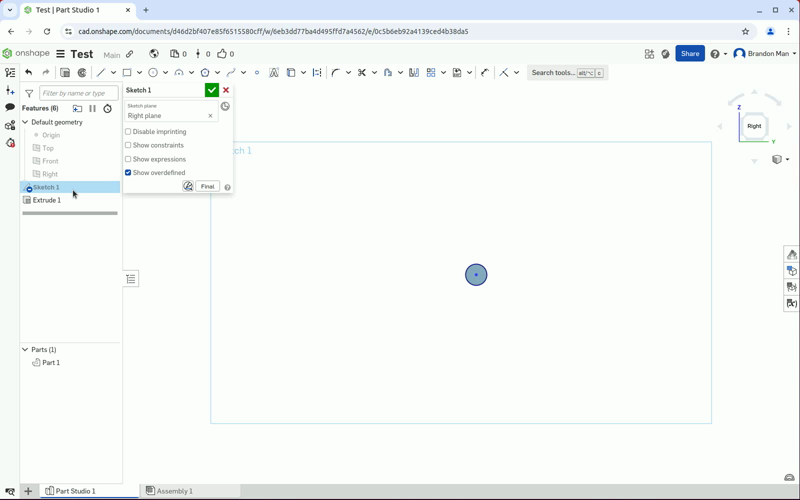
mouse_move(229, 92)
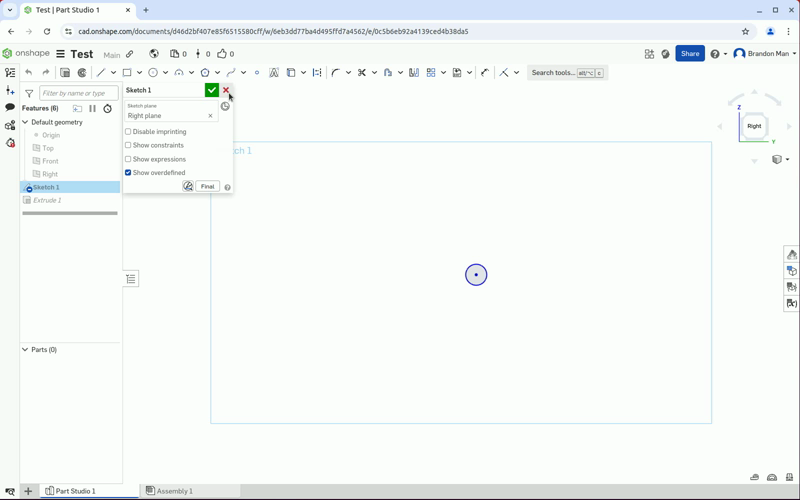
click(229, 92)
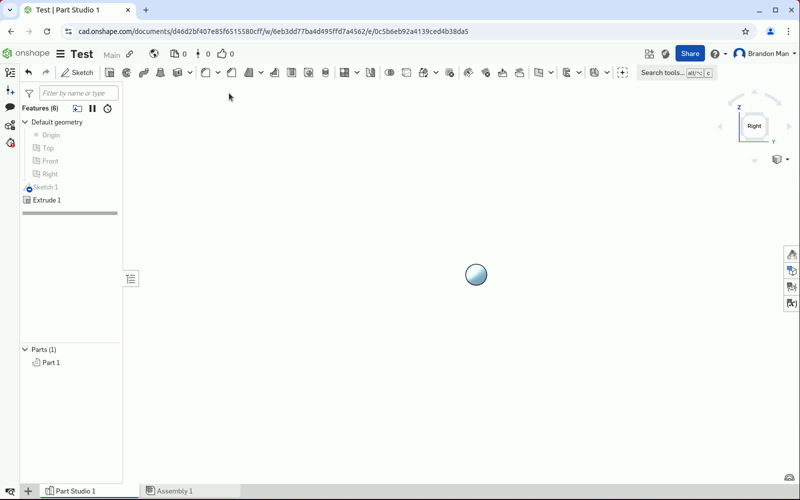
mouse_move(541, 75)
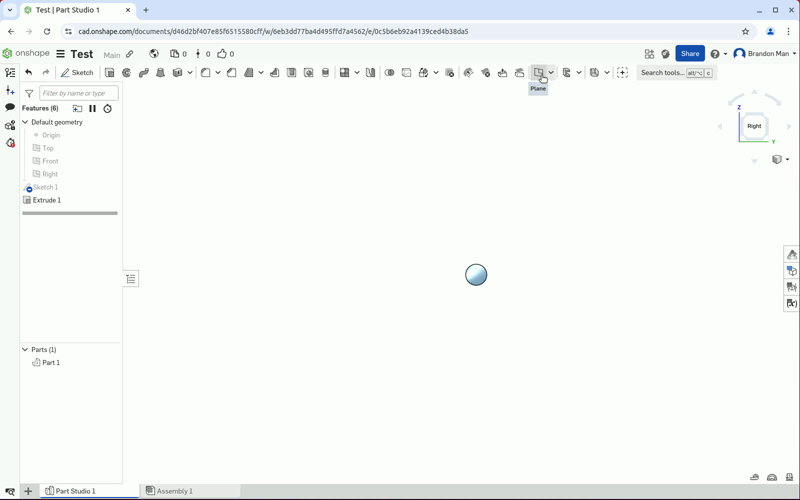
click(541, 75)
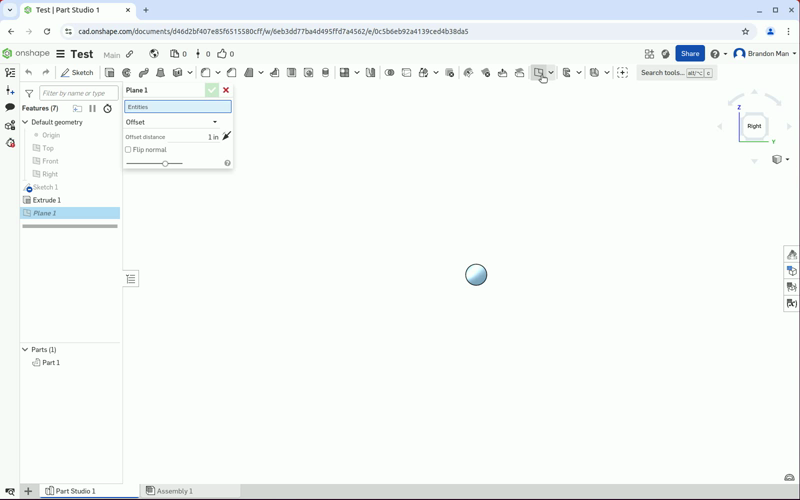
mouse_move(73, 176)
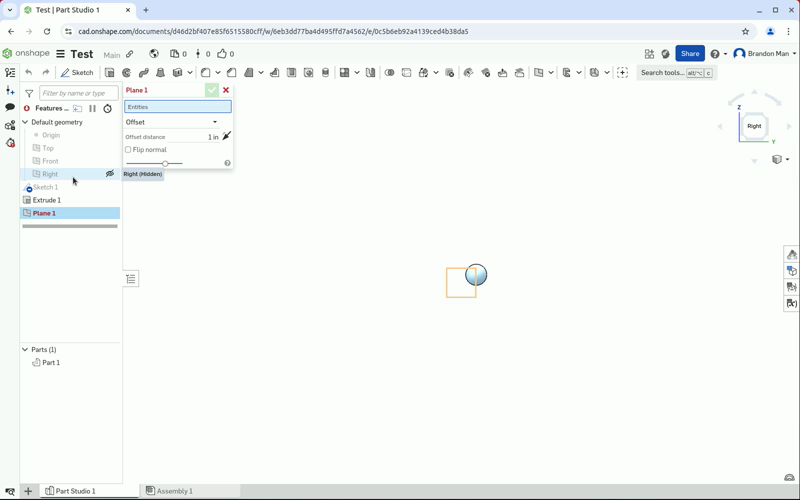
click(73, 176)
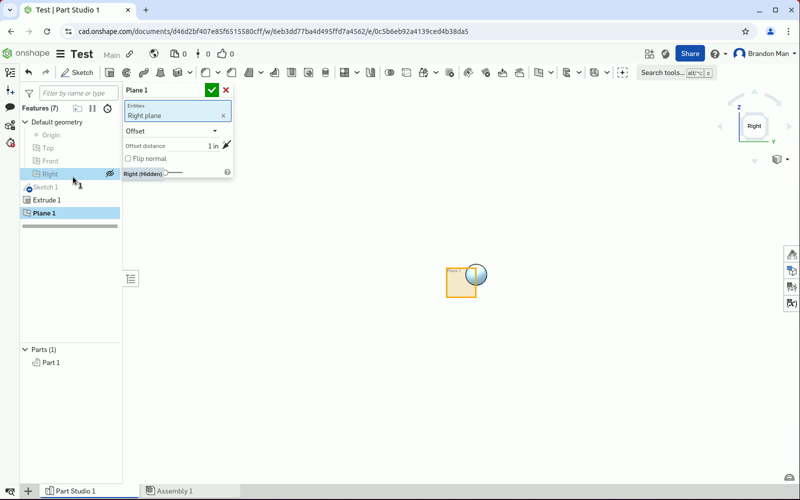
key(tab, 2)
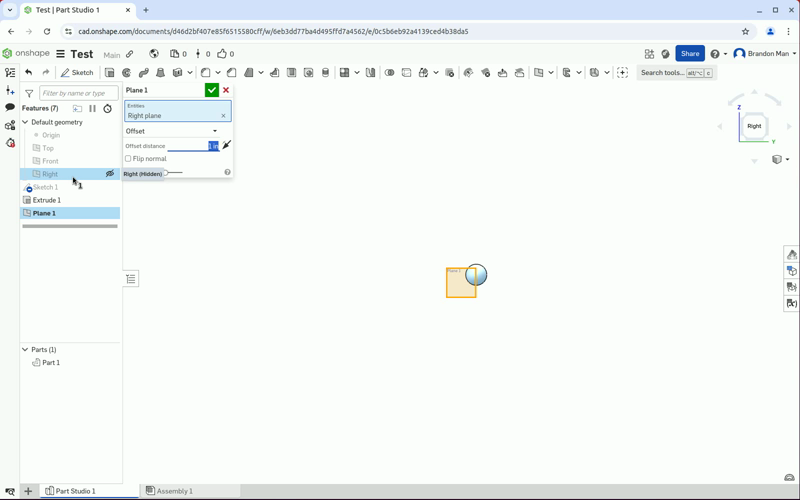
text(11.554)
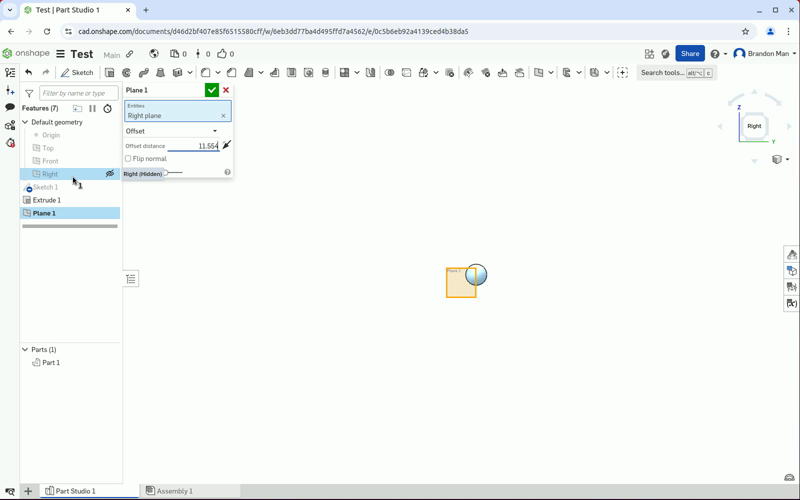
key(enter, 2)
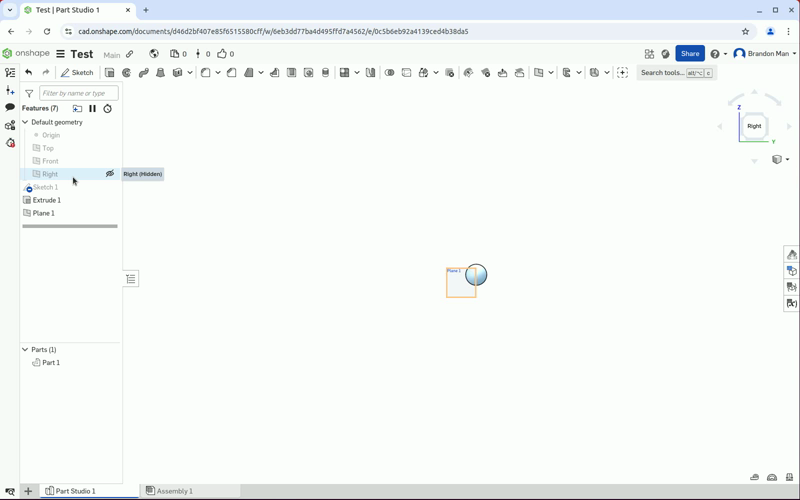
key(shift+s)
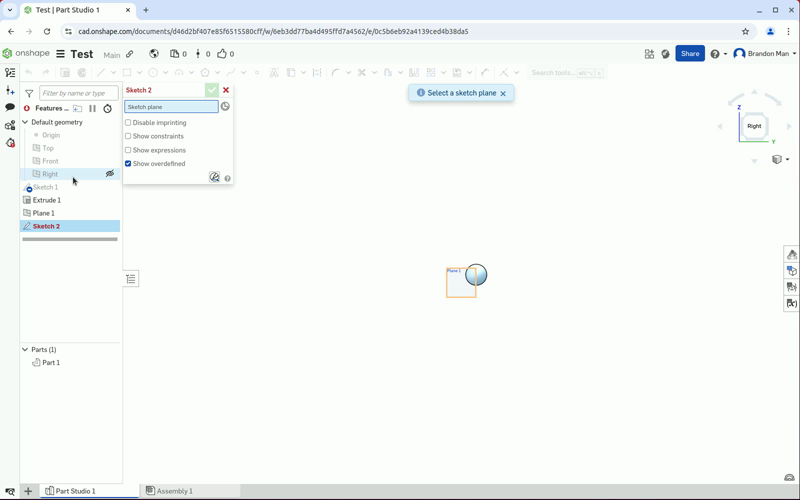
mouse_move(73, 215)
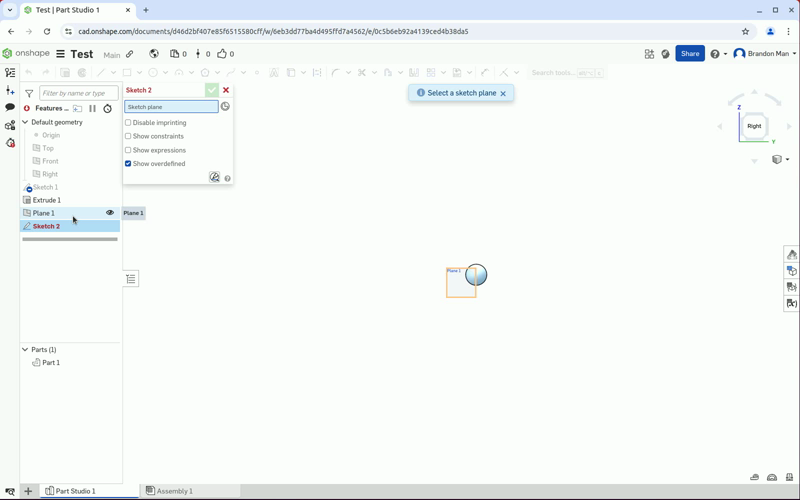
click(73, 215)
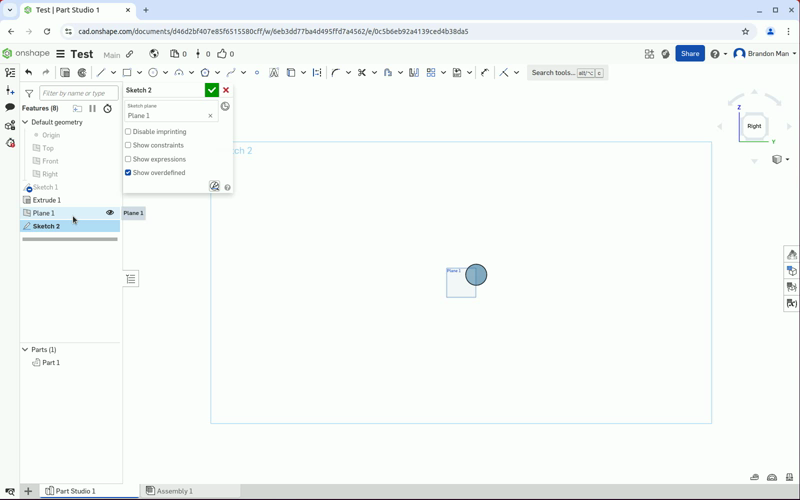
mouse_move(73, 352)
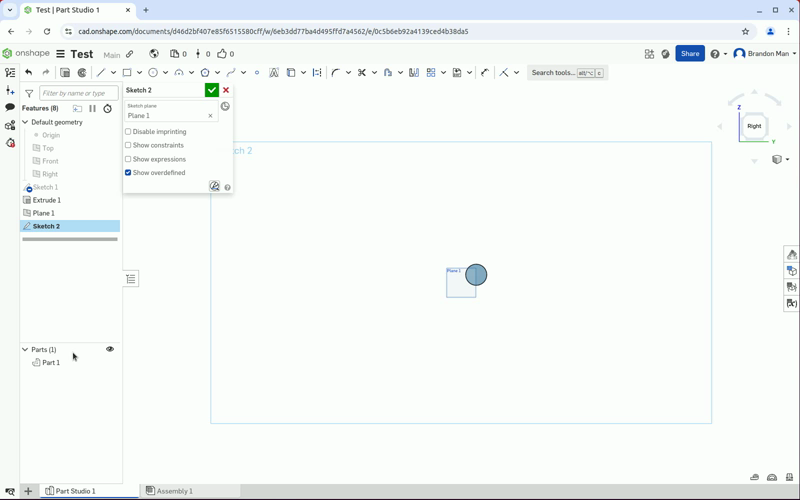
key(y)
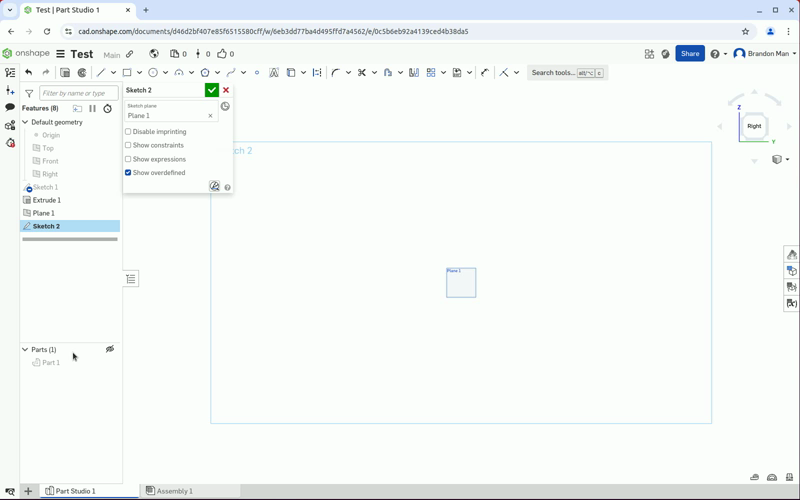
key(c)
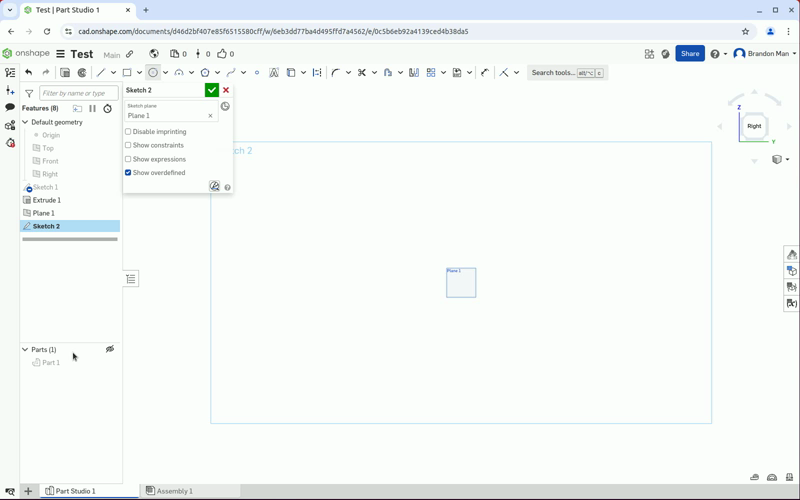
key_down(shift)
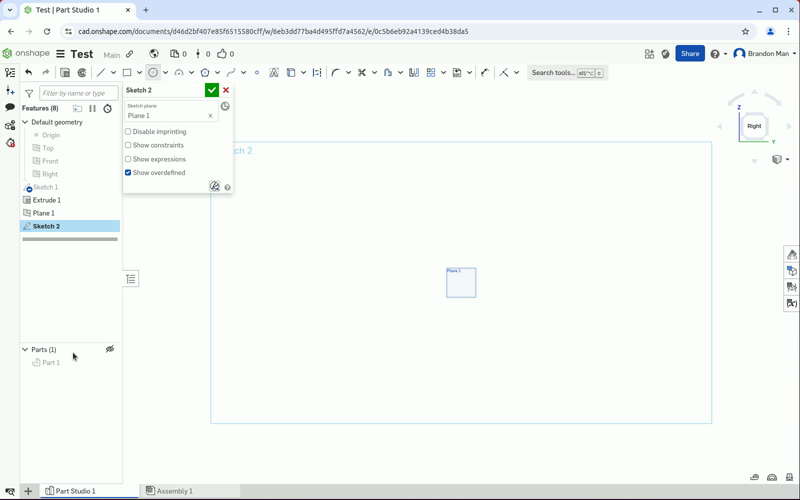
mouse_move(475, 274)
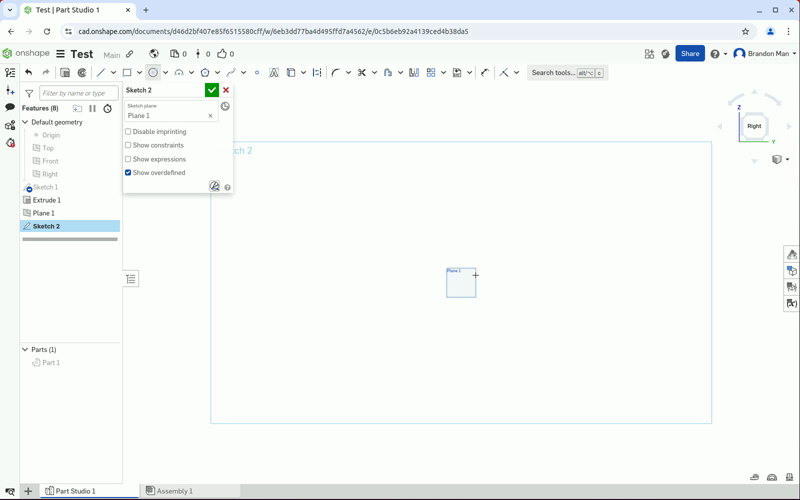
click(475, 274)
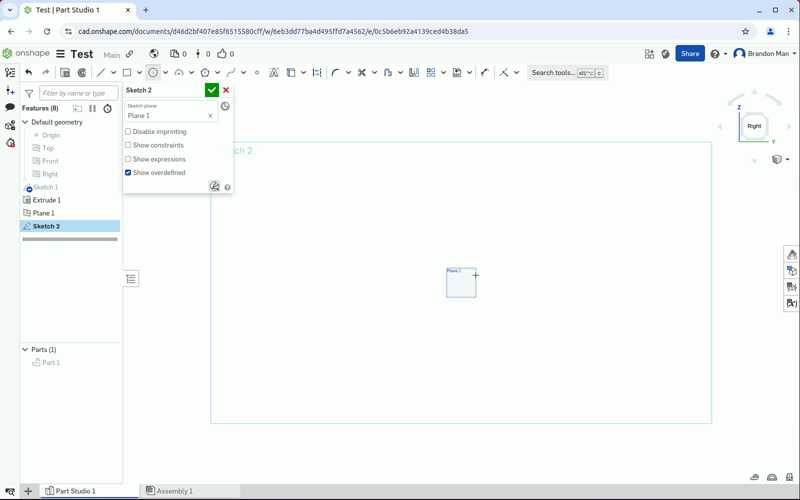
key_up(shift)
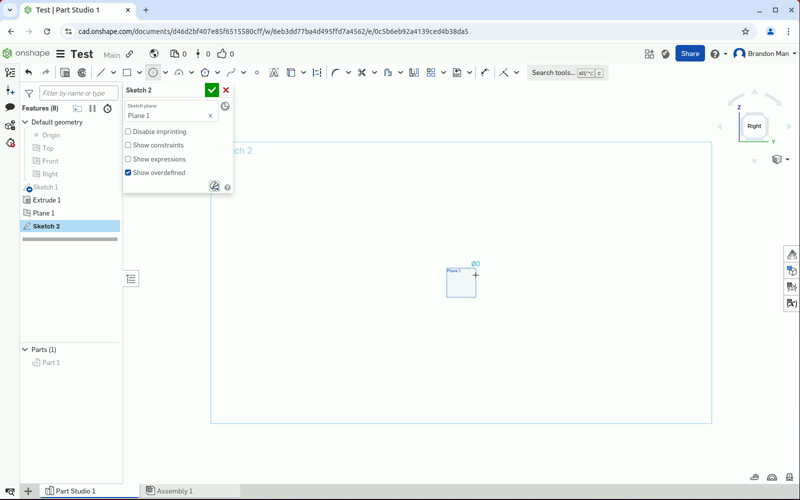
mouse_move(478, 274)
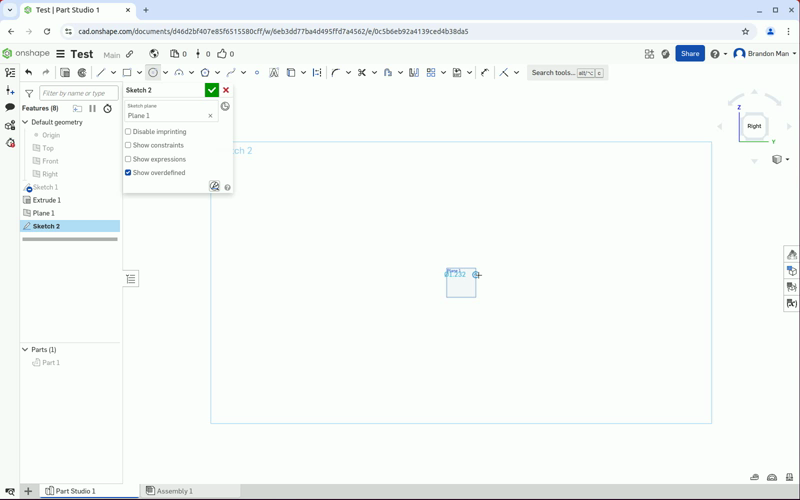
click(478, 274)
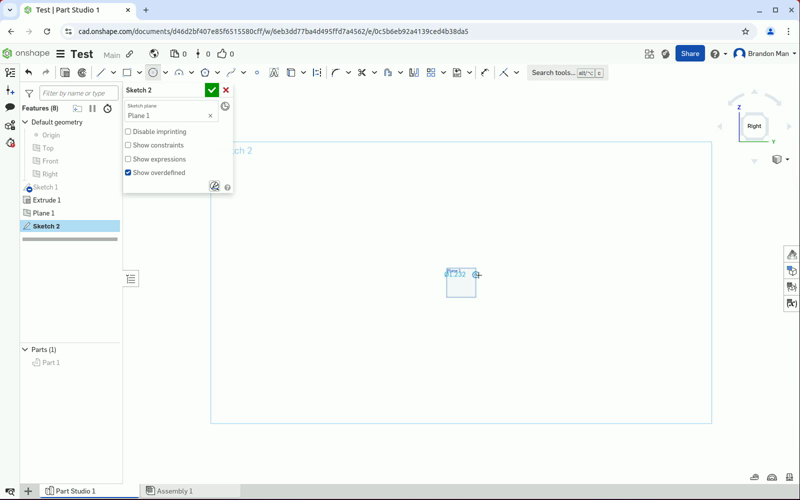
key(esc)
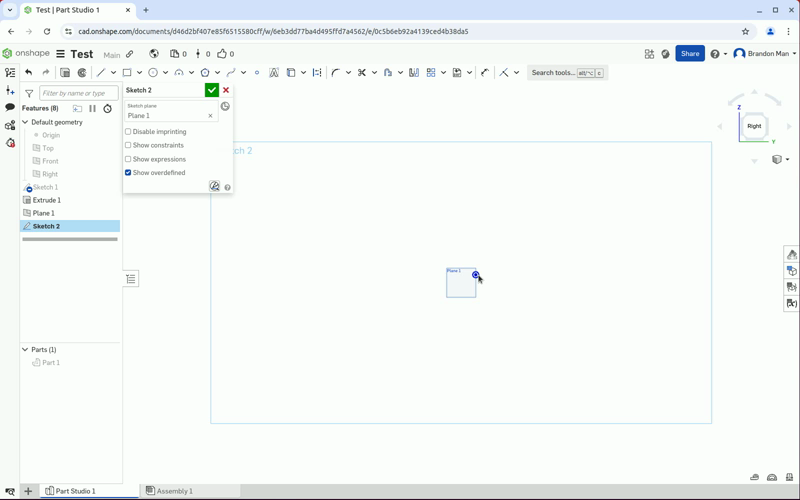
mouse_move(473, 272)
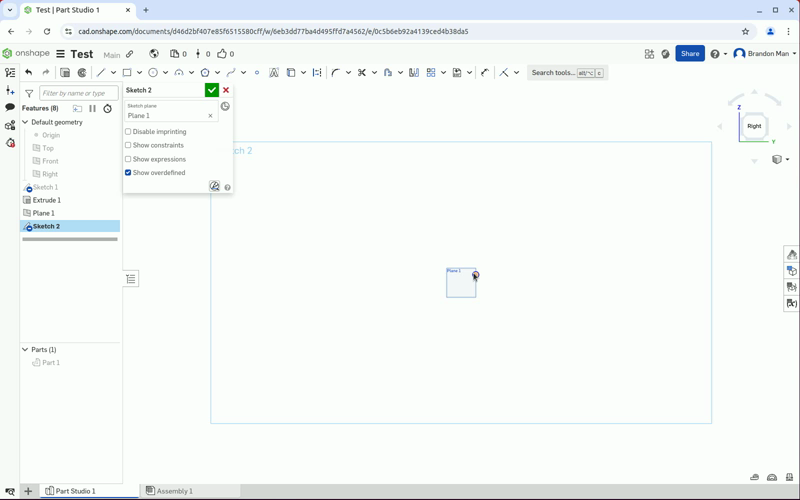
scroll(6)
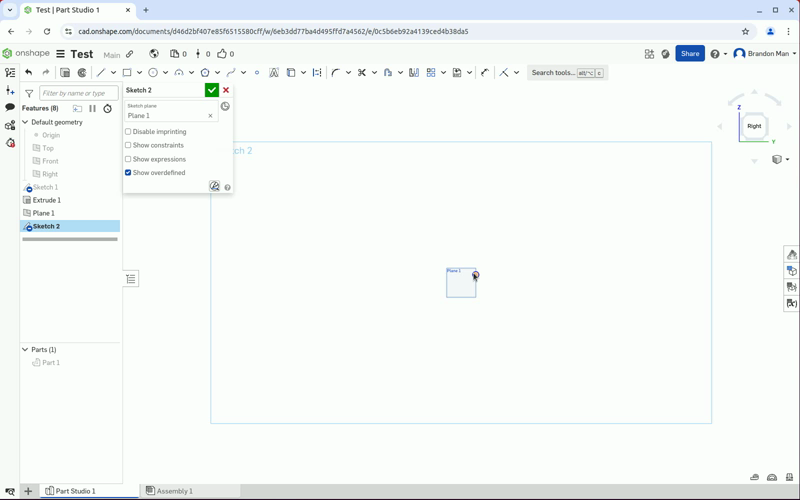
scroll(6)
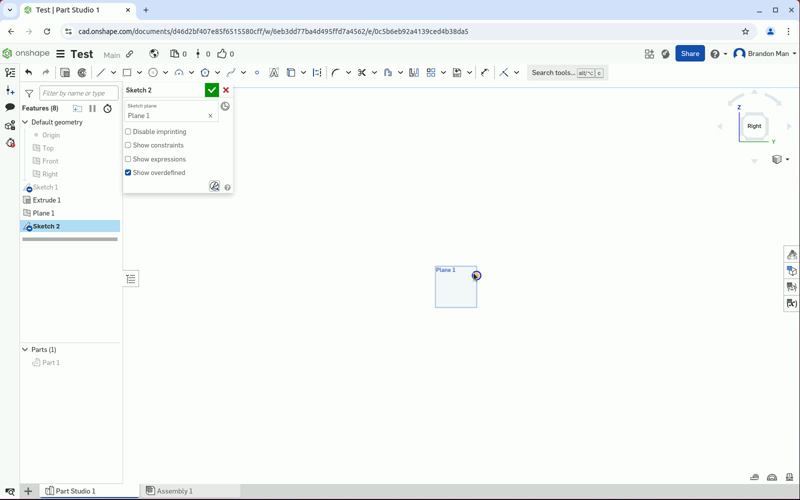
scroll(6)
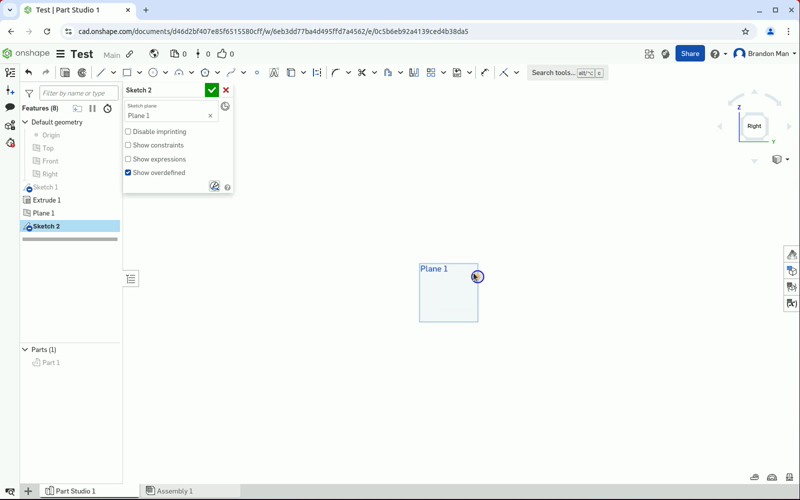
scroll(6)
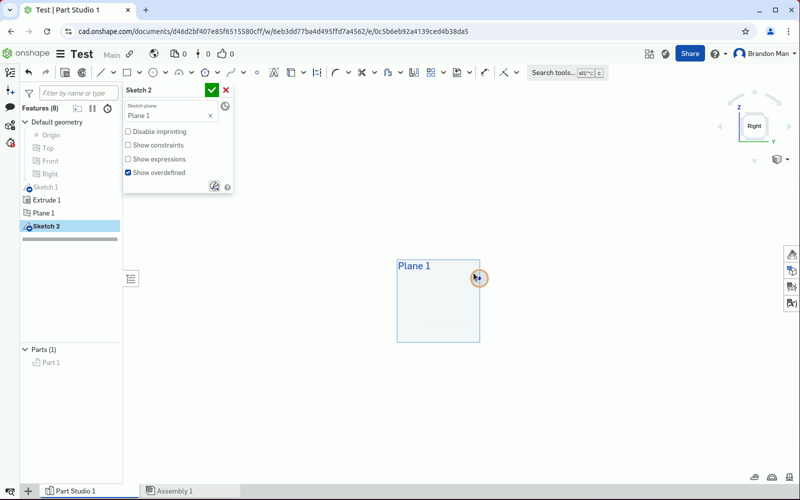
scroll(6)
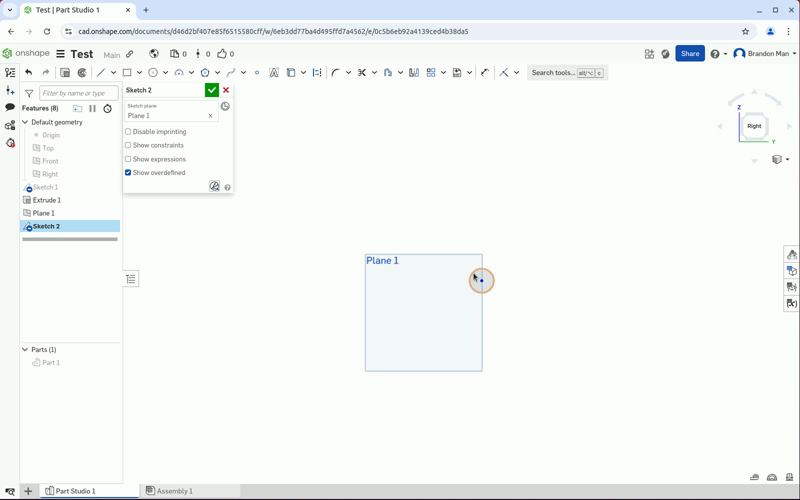
scroll(6)
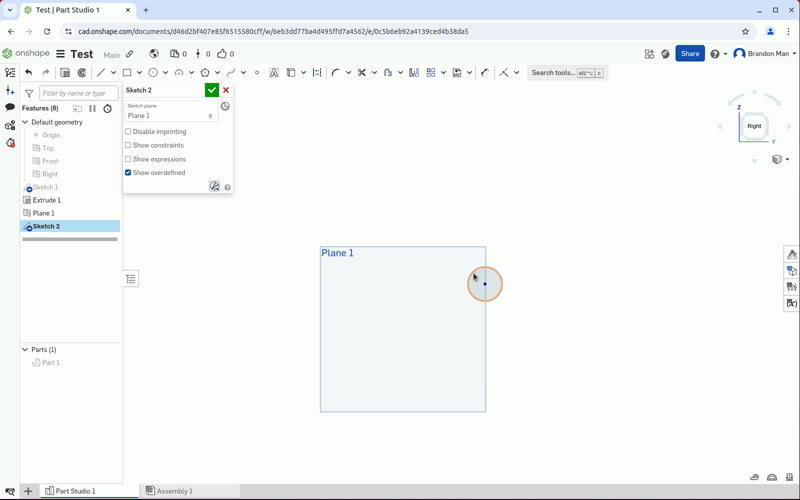
scroll(6)
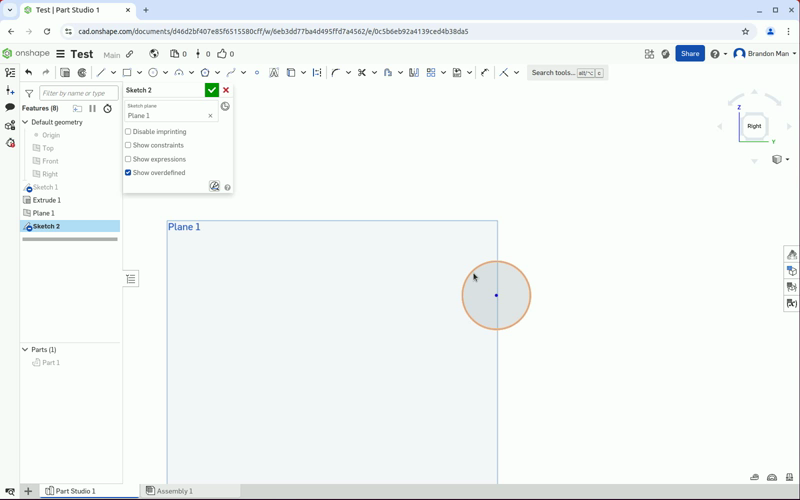
click(473, 272)
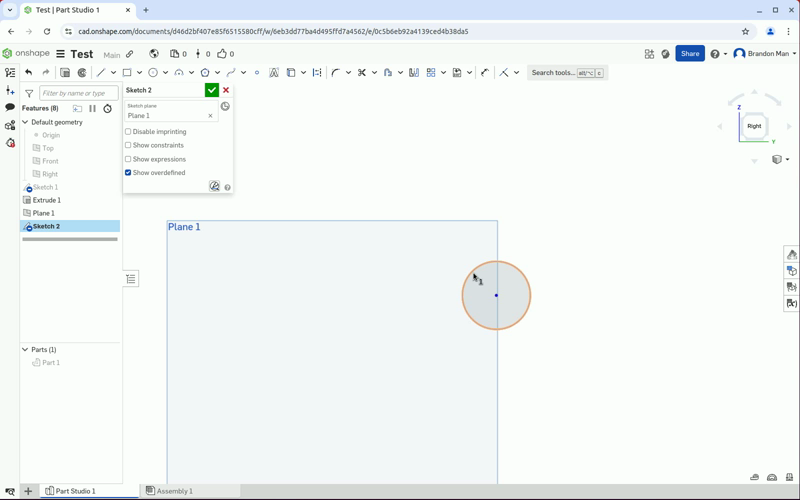
scroll(-6)
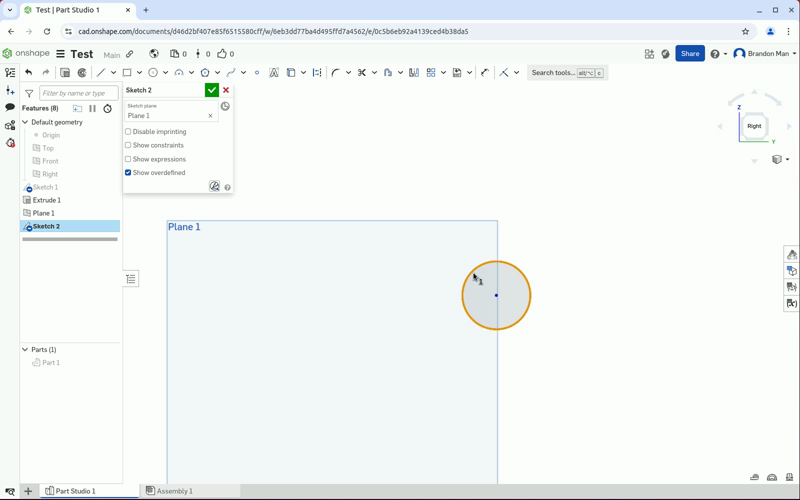
scroll(-6)
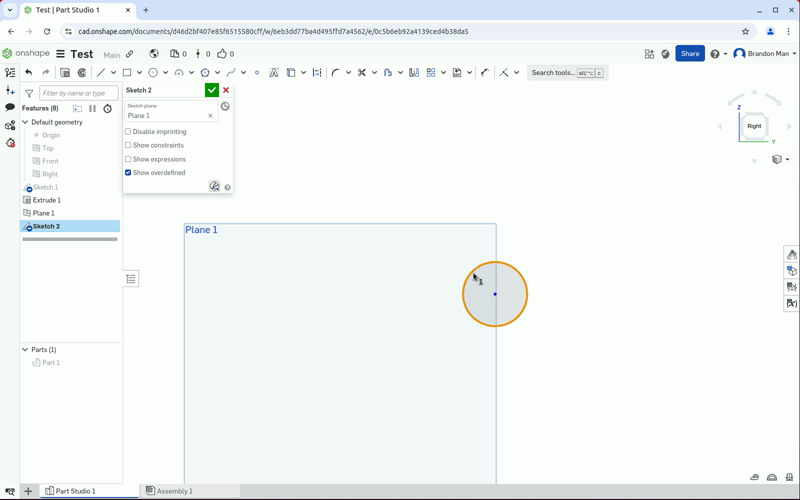
scroll(-6)
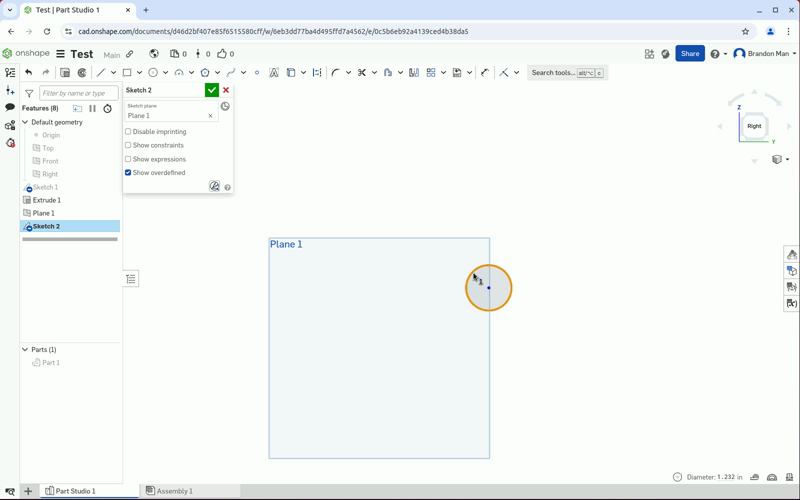
scroll(-6)
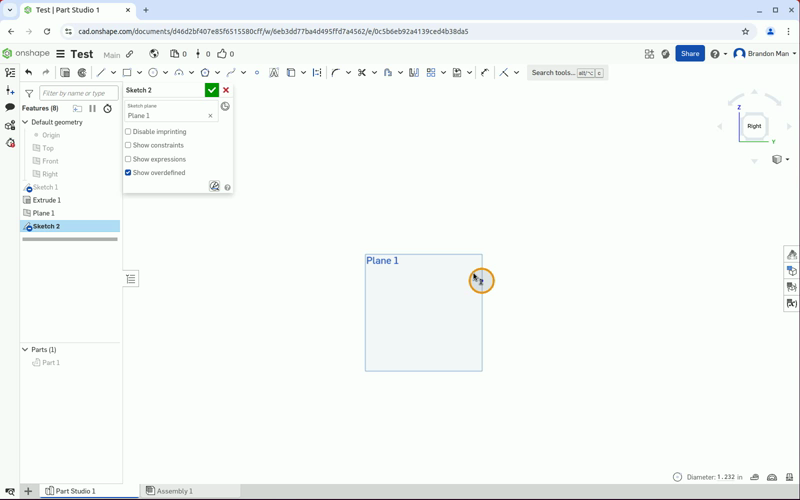
scroll(-6)
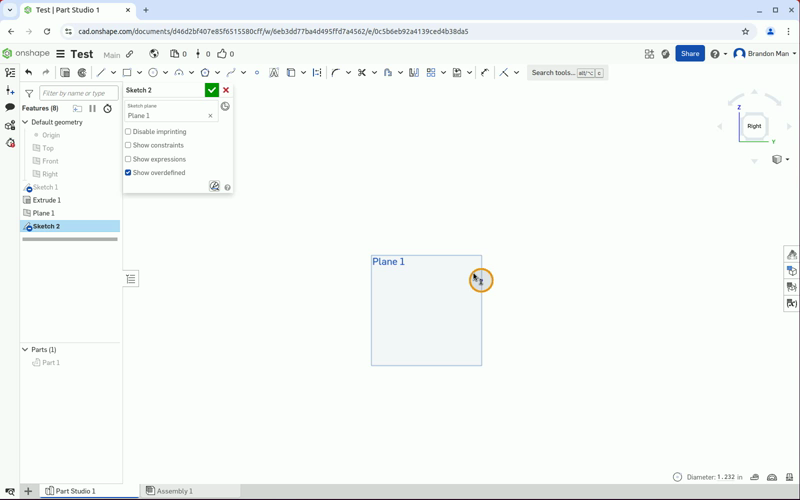
scroll(-6)
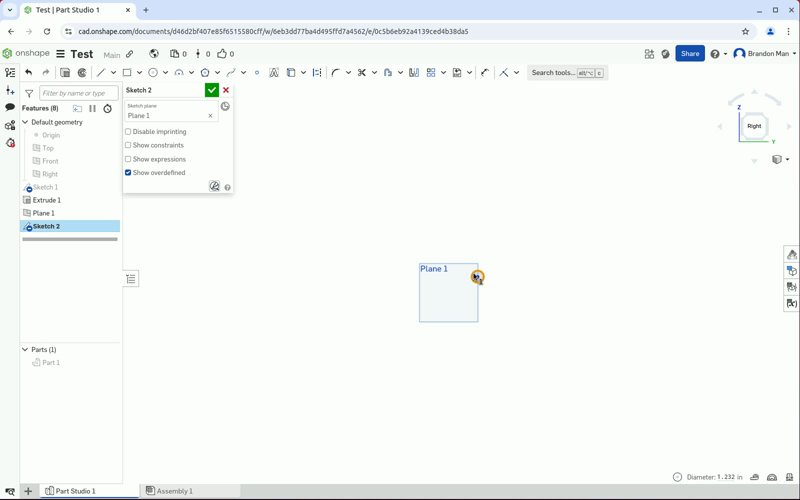
scroll(-6)
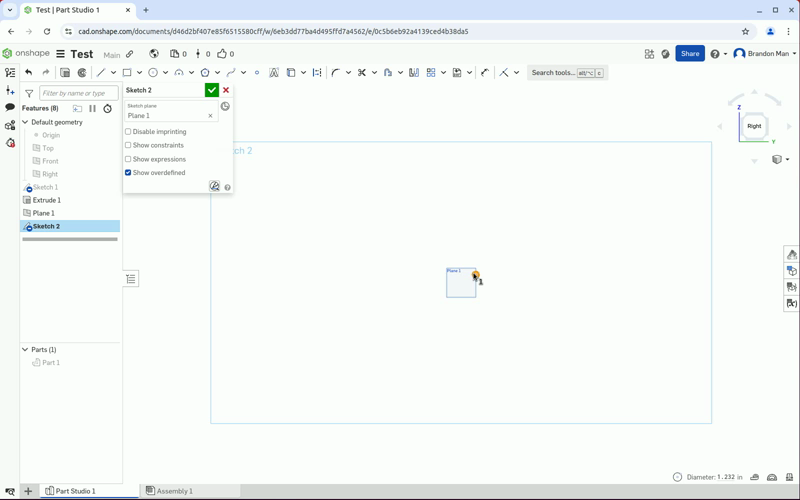
mouse_move(73, 352)
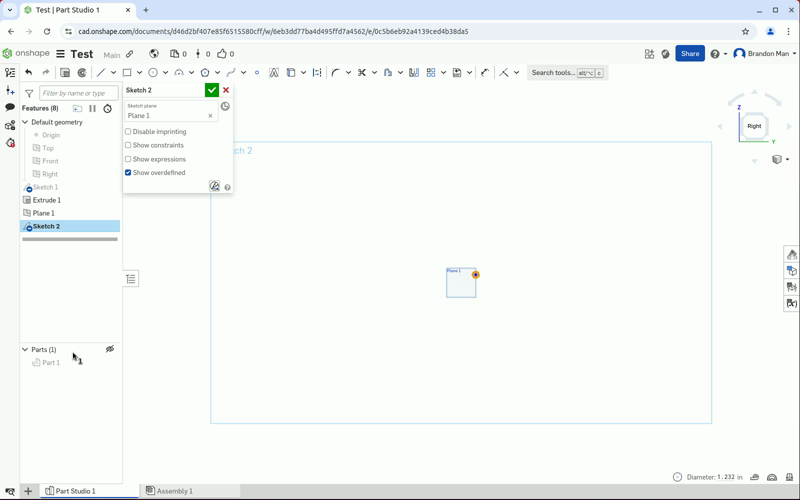
key(shift+y)
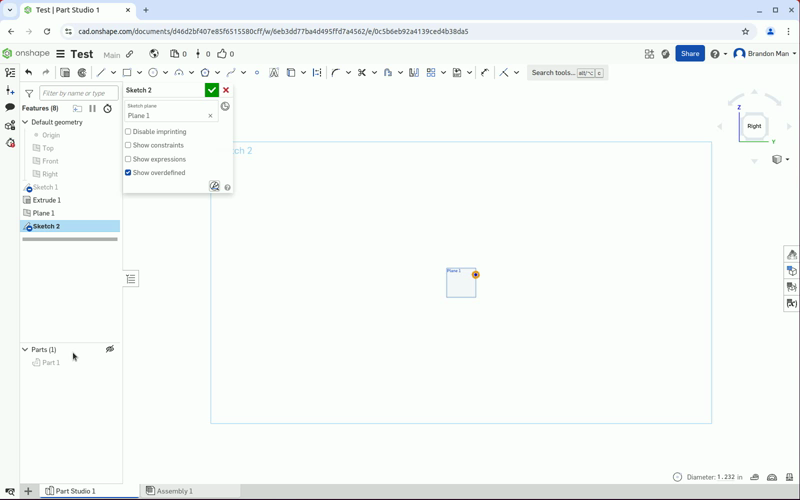
key(shift+e)
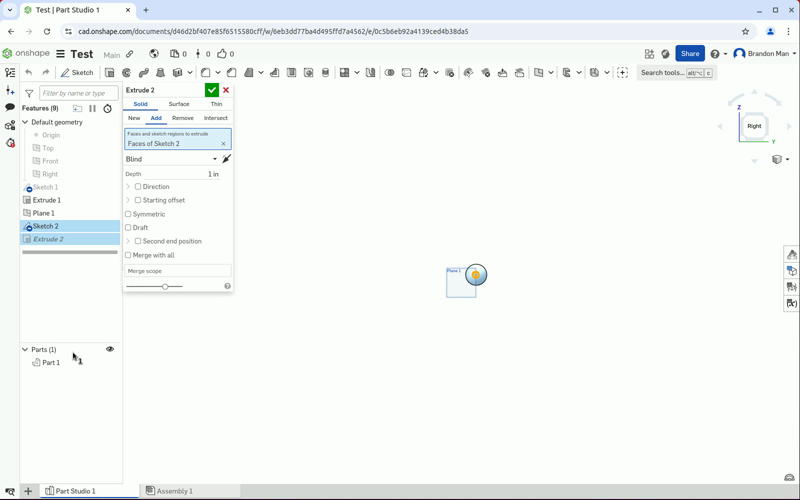
mouse_move(143, 106)
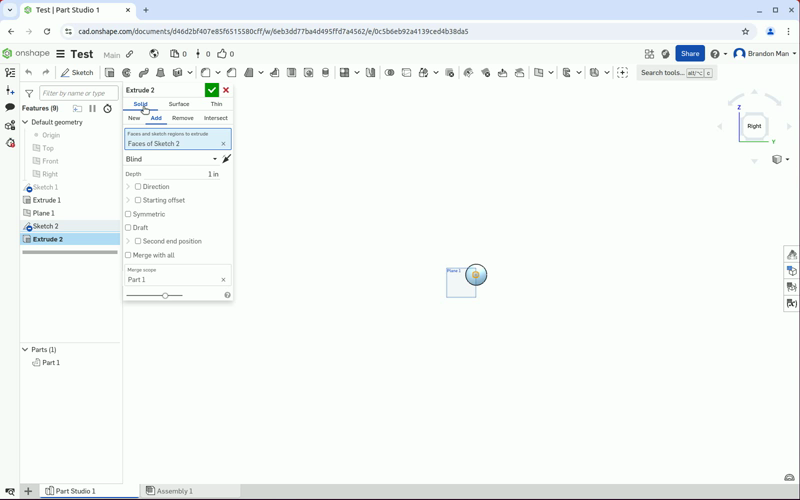
click(143, 106)
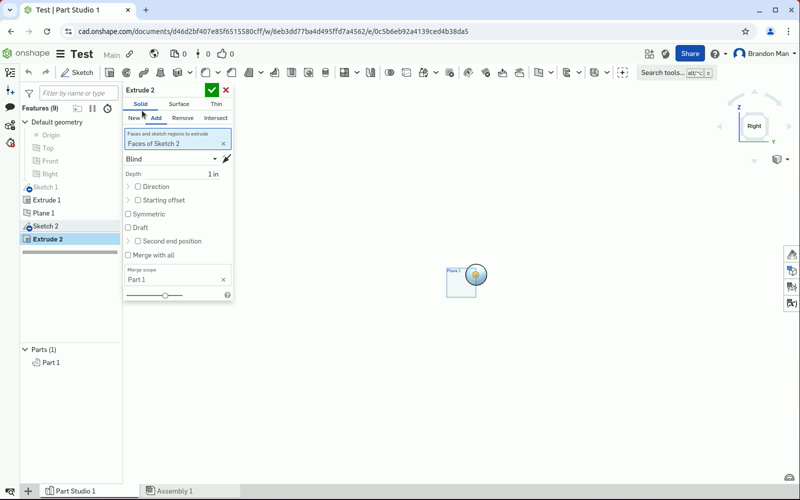
mouse_move(137, 120)
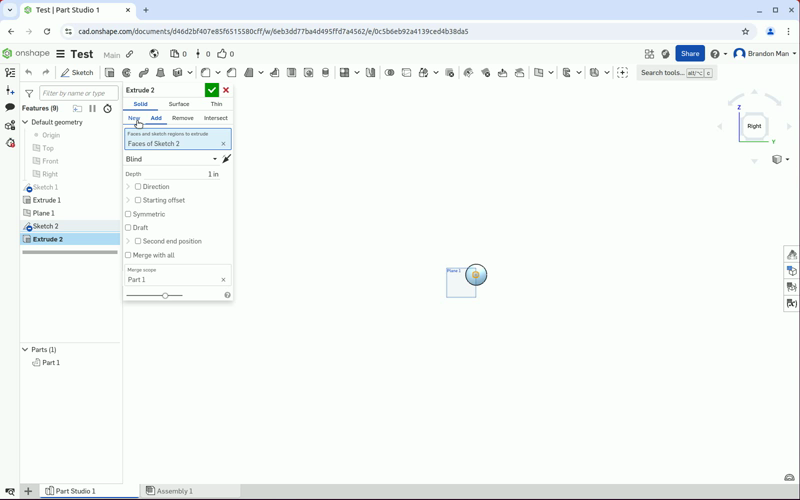
click(137, 120)
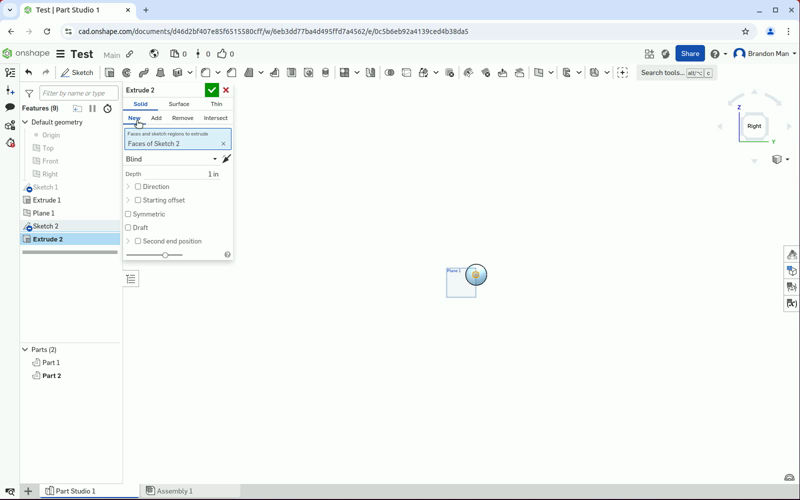
key(tab, 4)
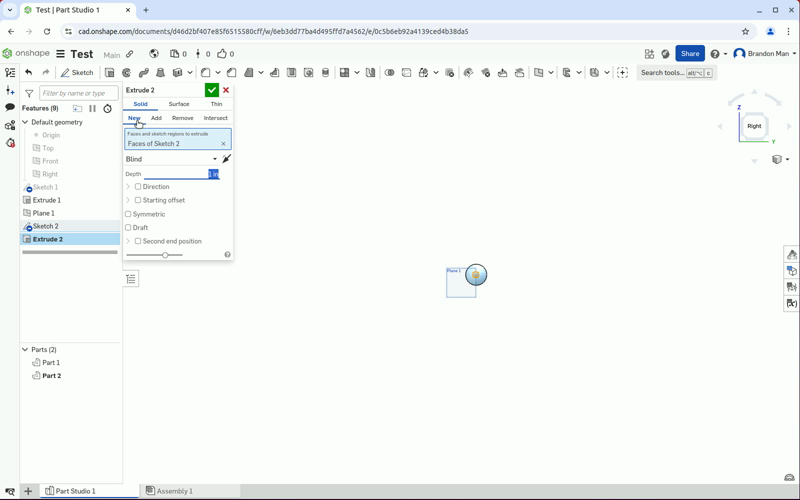
text(11.554)
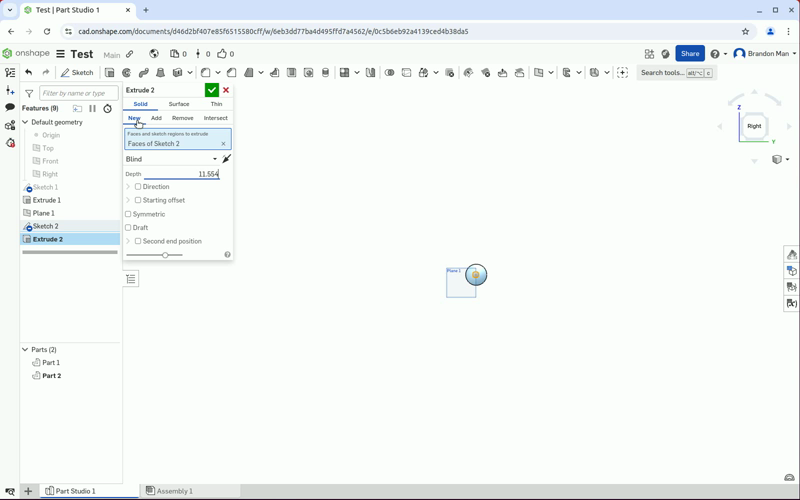
key(enter)
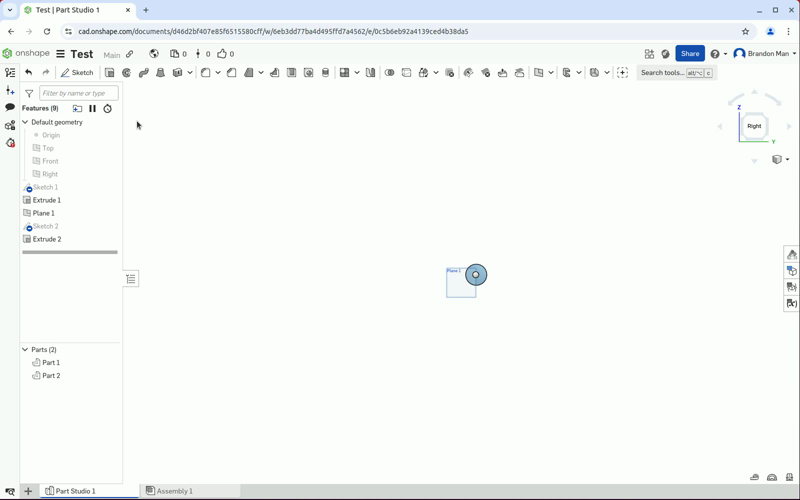
key(shift+h)
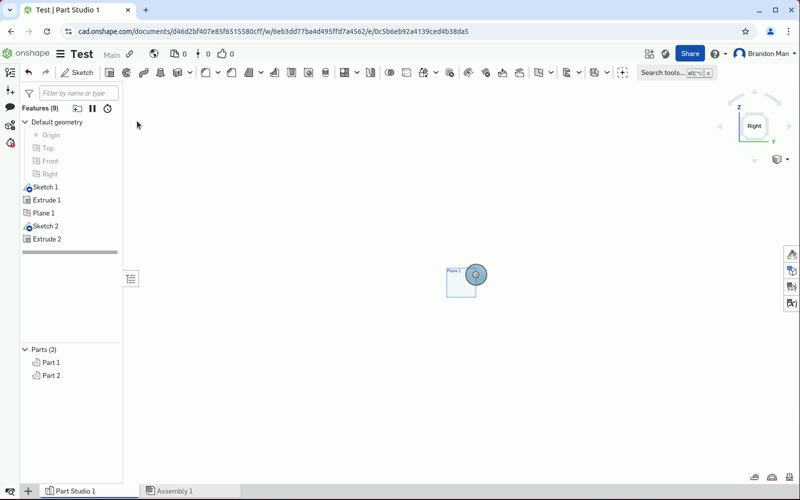
key(shift+h)
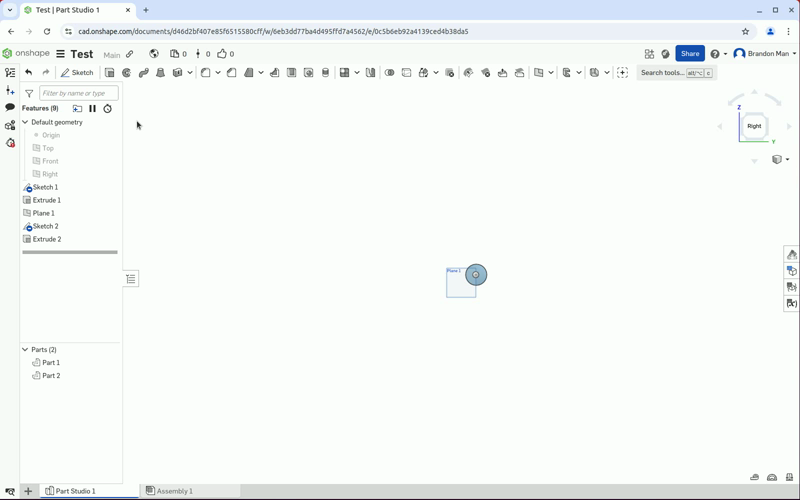
key(shift+7)
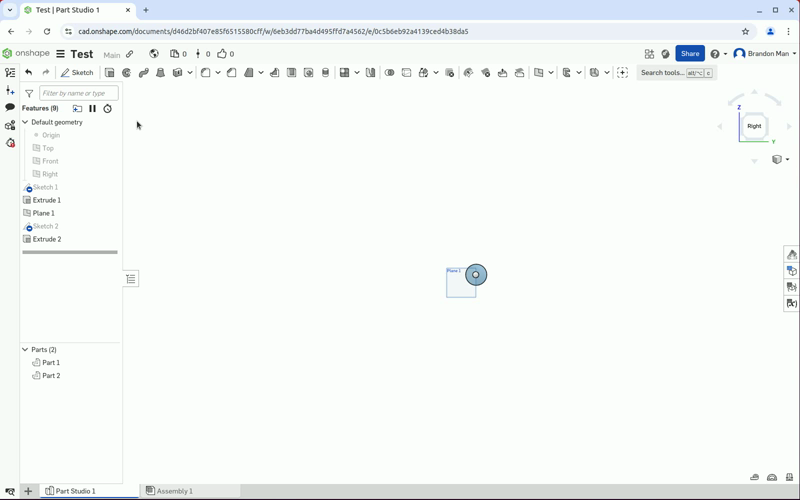
key(right, 2)
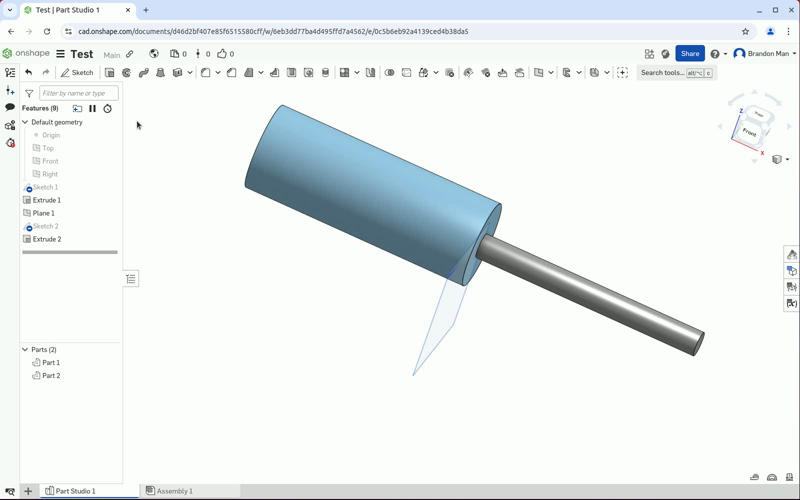
key(down, 2)
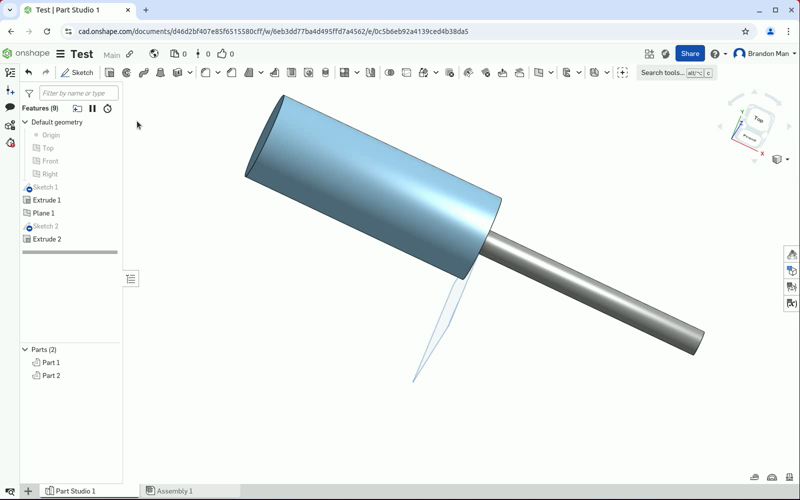
key(up, 2)
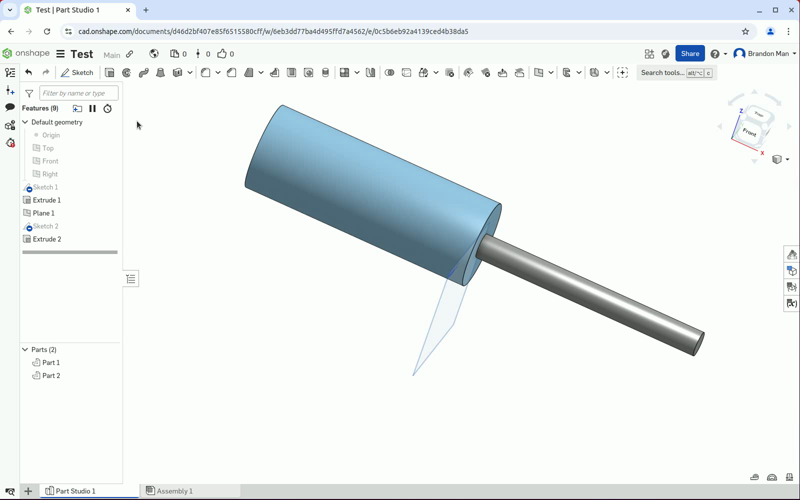
key(left, 2)
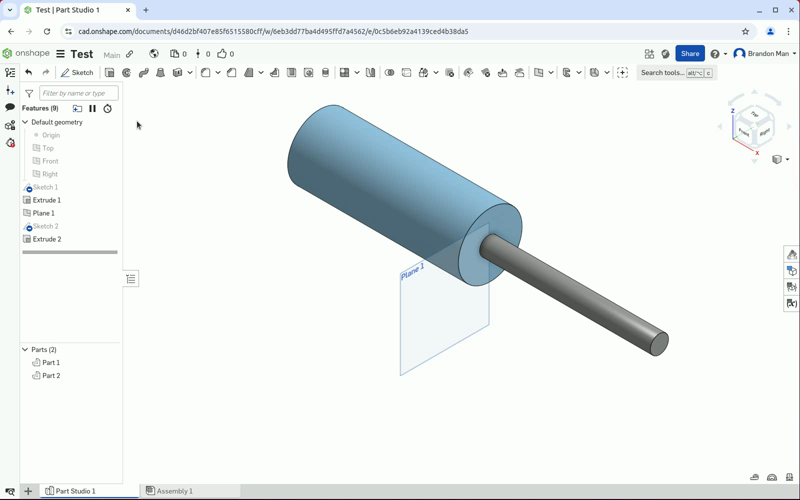
mouse_move(73, 189)
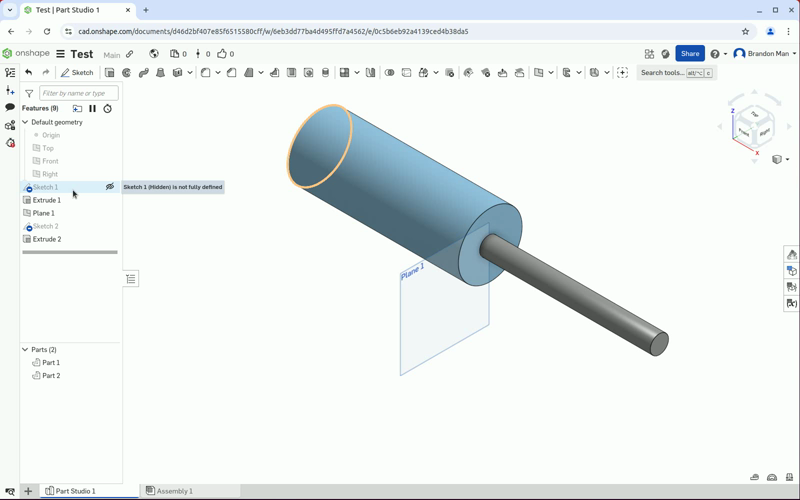
click(73, 189)